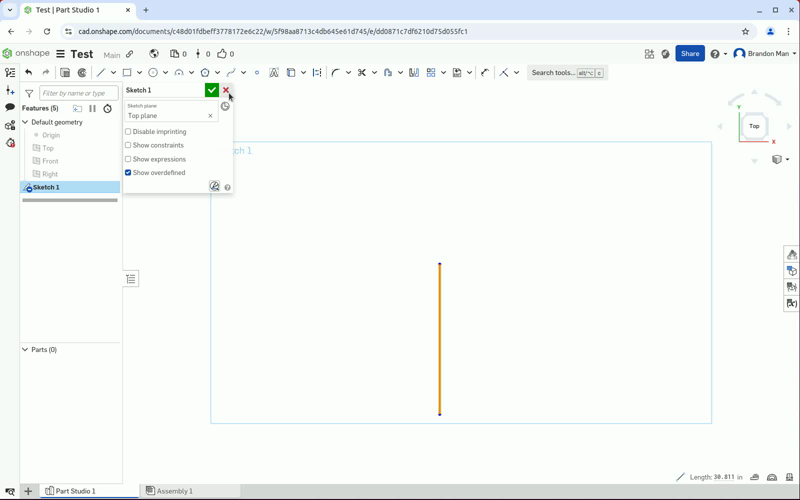
key(shift+h)
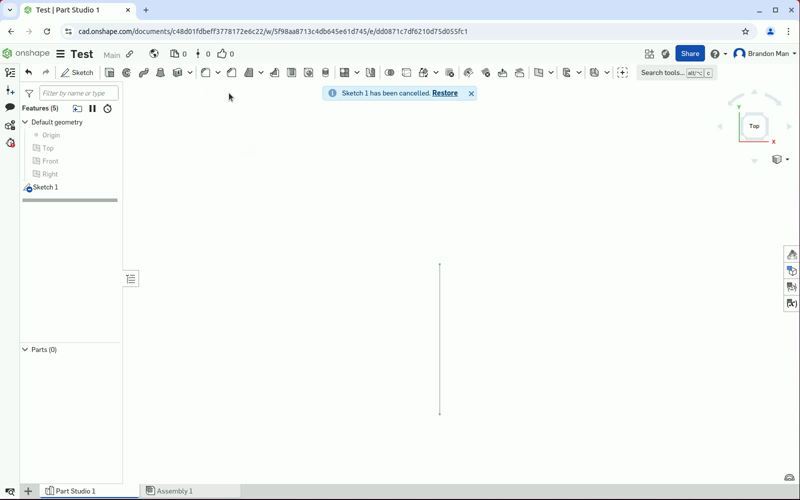
key(shift+s)
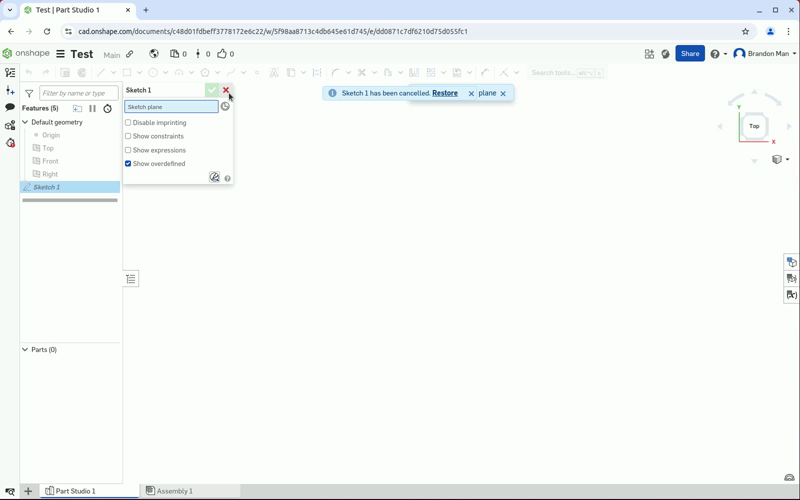
mouse_move(73, 150)
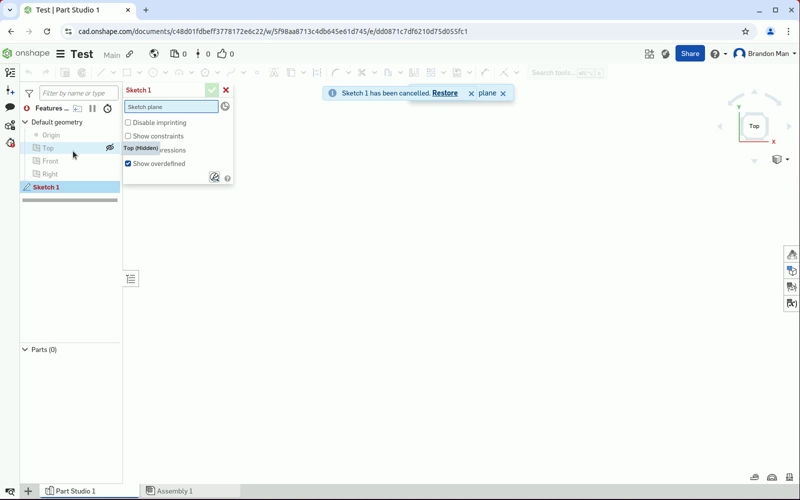
click(73, 150)
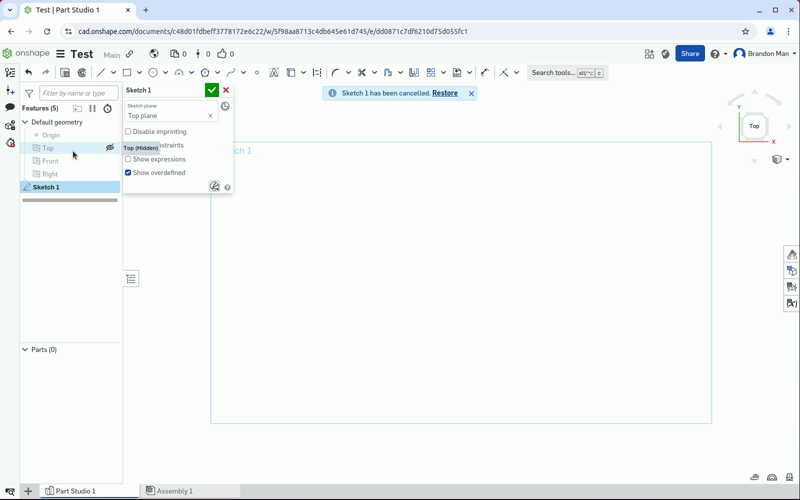
mouse_move(73, 352)
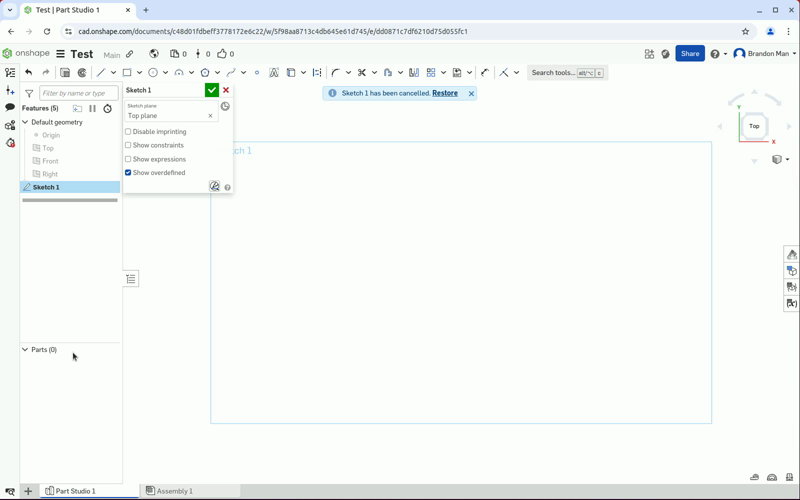
key(y)
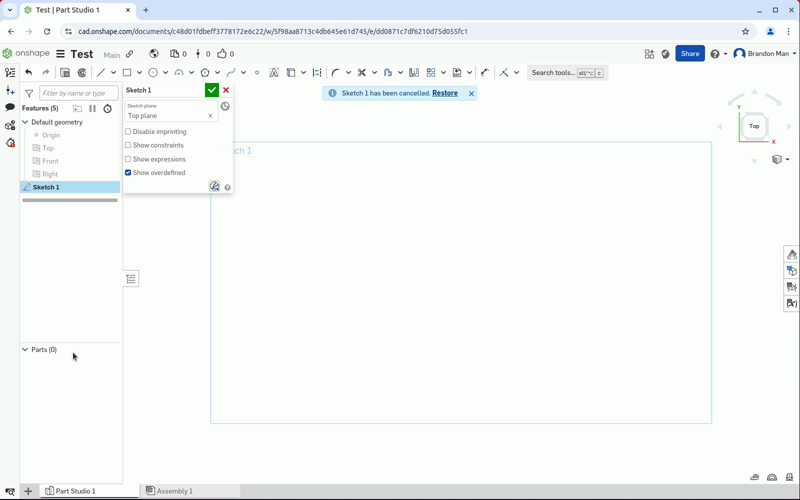
key(l)
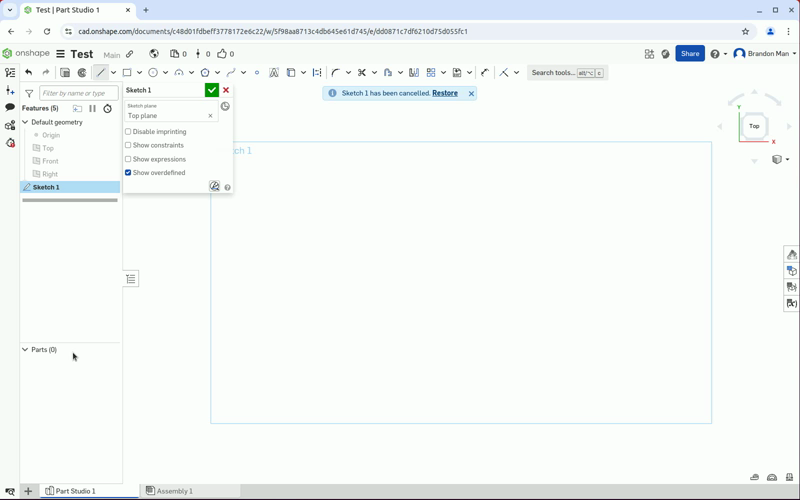
key_down(shift)
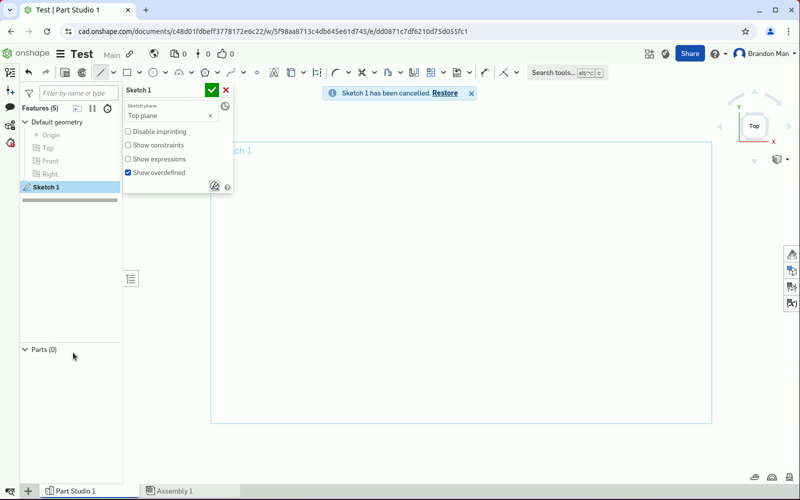
mouse_move(396, 304)
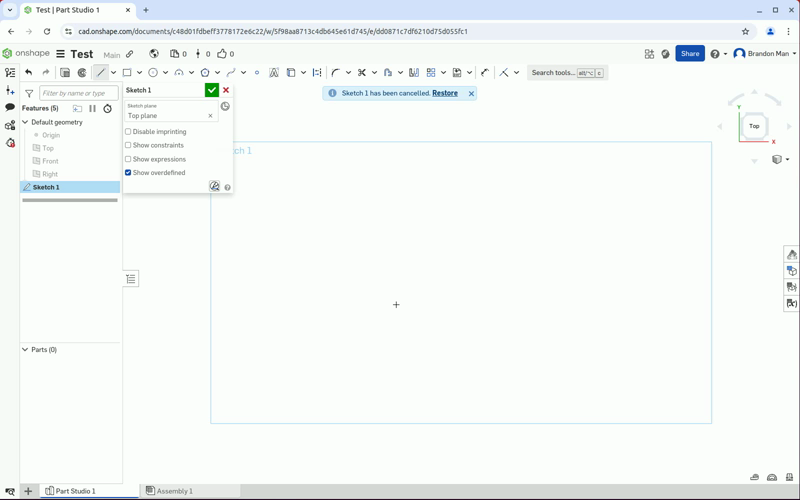
click(396, 304)
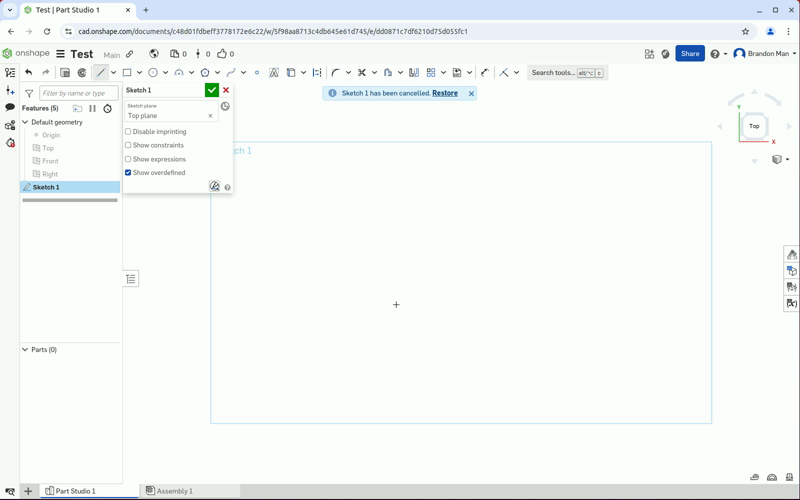
key_up(shift)
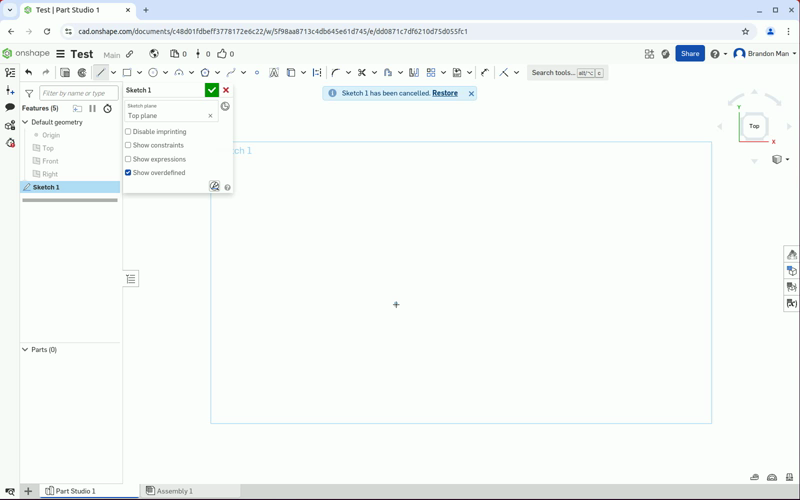
key_down(shift)
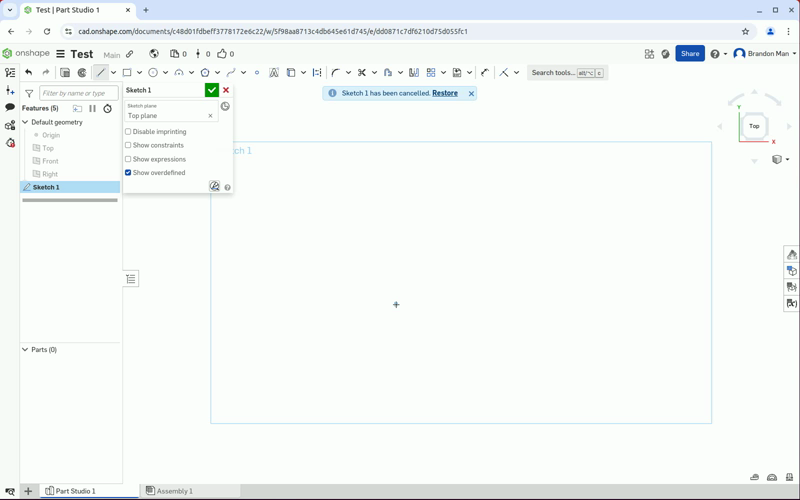
mouse_move(525, 304)
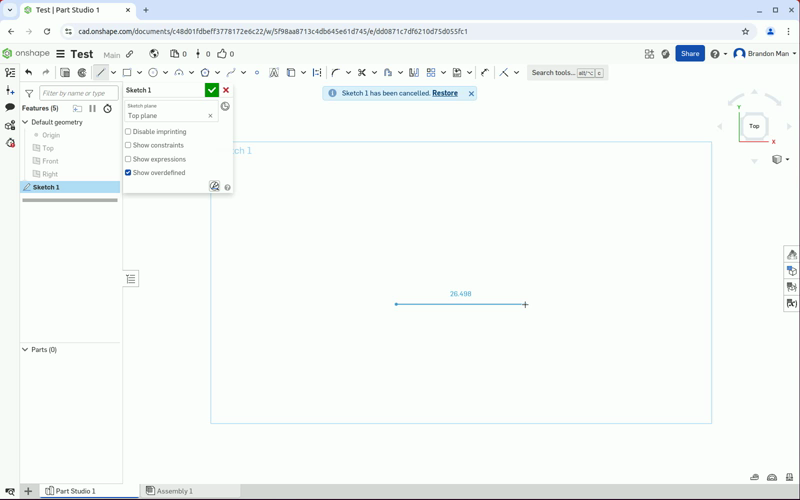
click(525, 304)
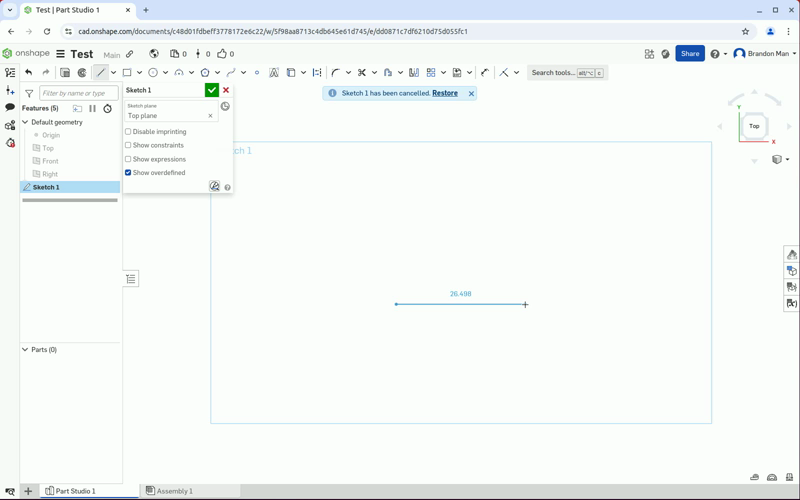
key_up(shift)
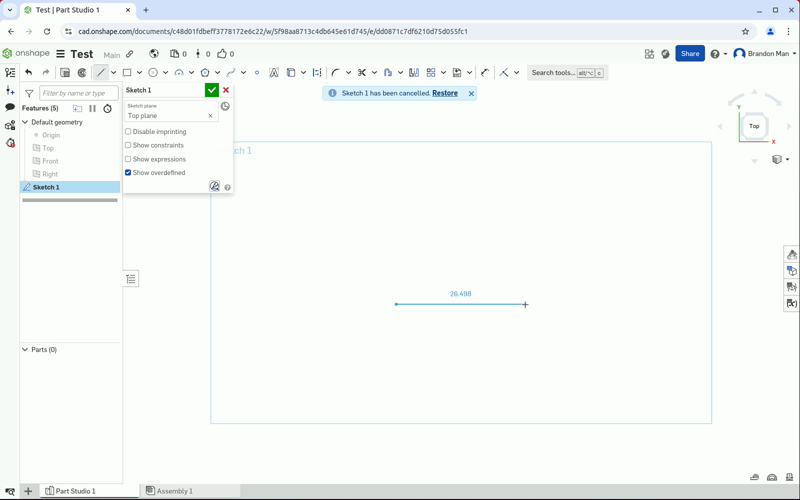
key_down(shift)
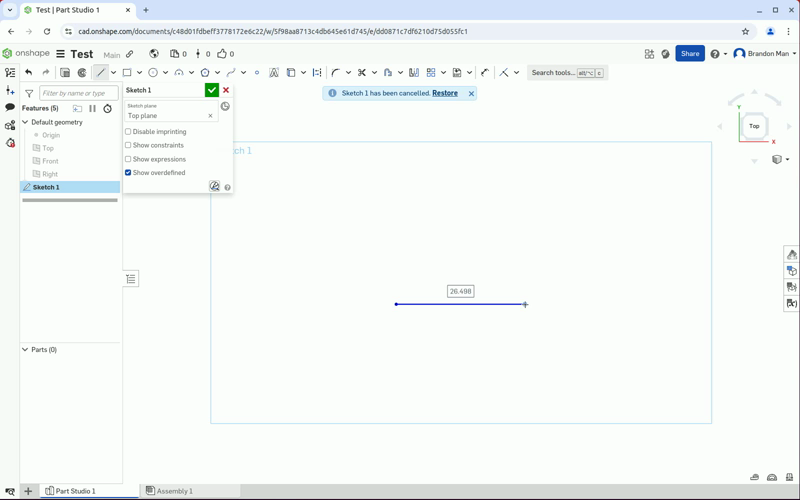
mouse_move(555, 304)
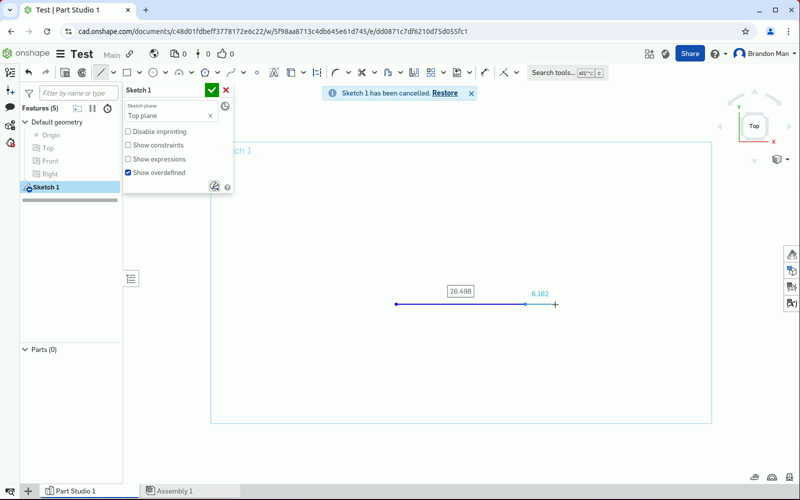
mouse_move(525, 260)
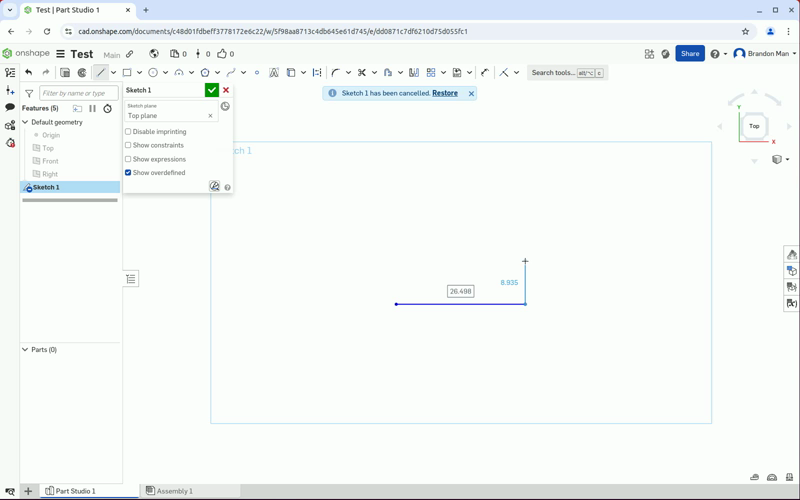
click(525, 260)
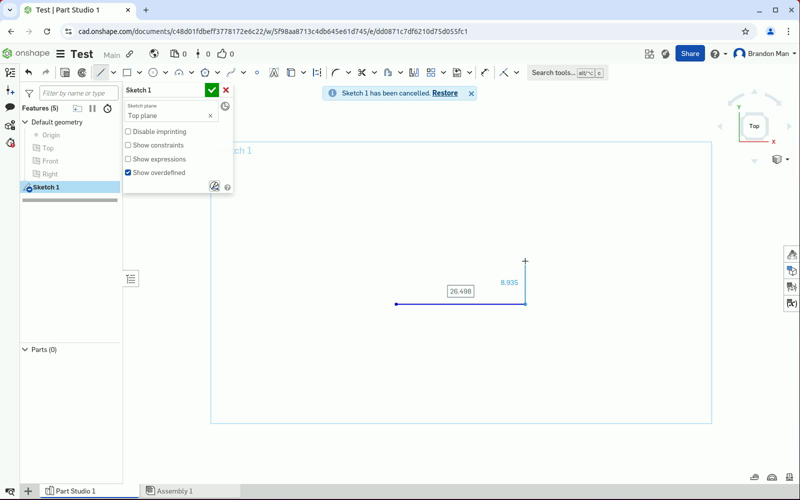
key_up(shift)
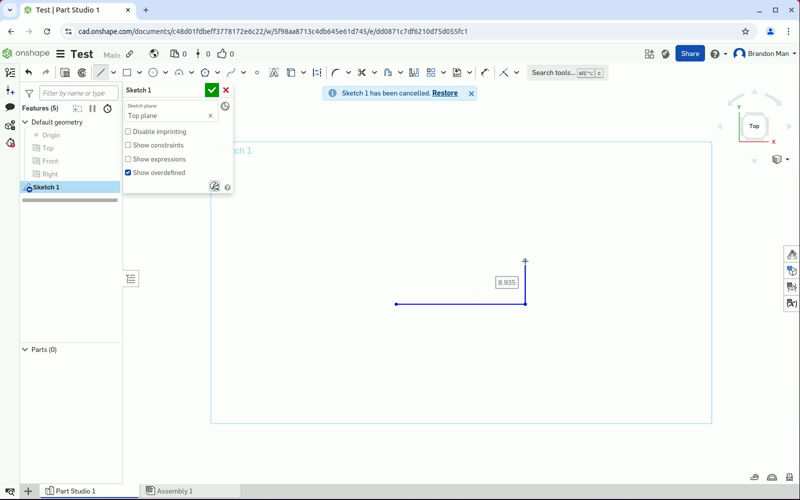
key_down(shift)
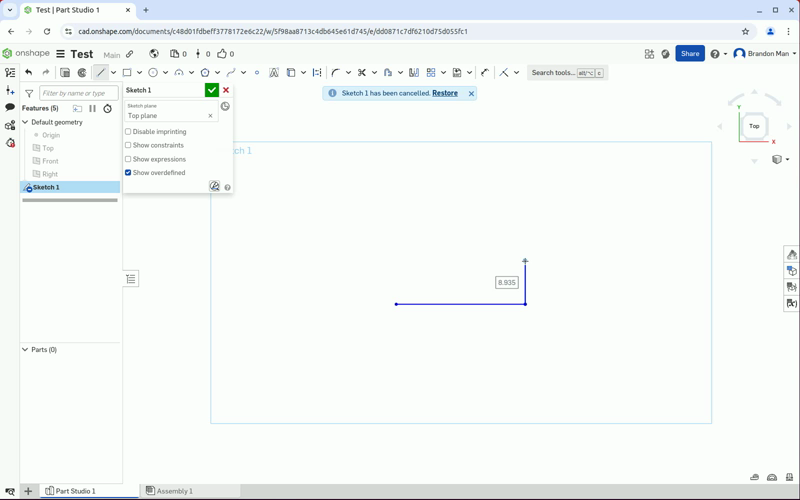
mouse_move(396, 260)
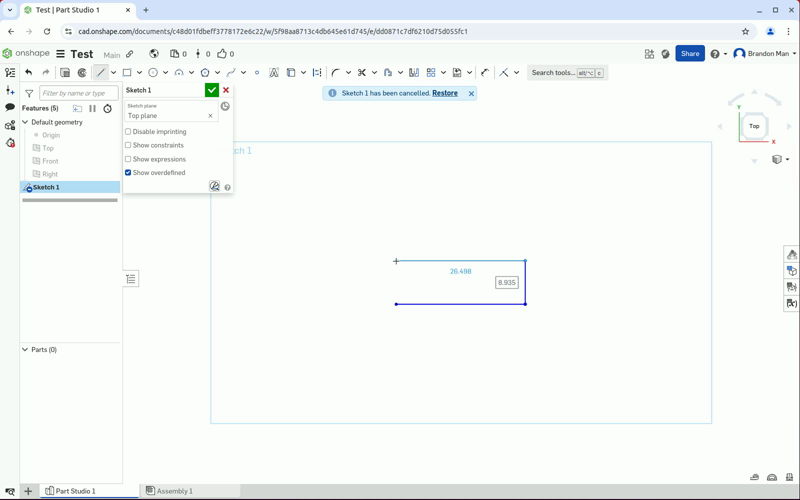
click(396, 260)
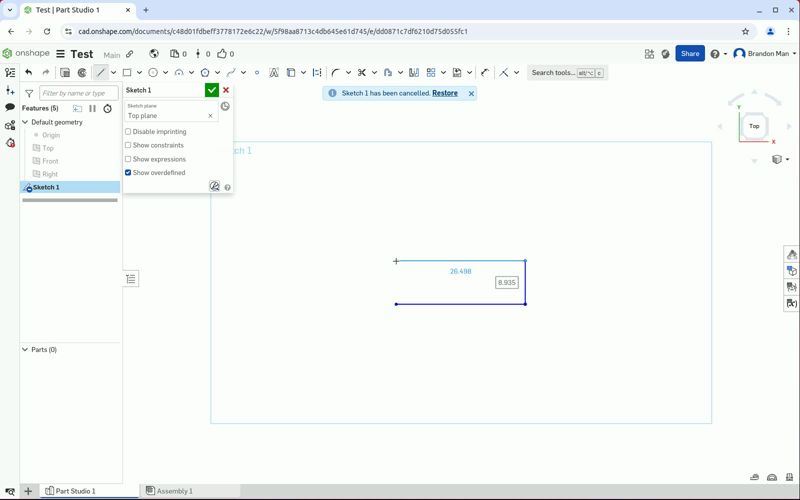
key_up(shift)
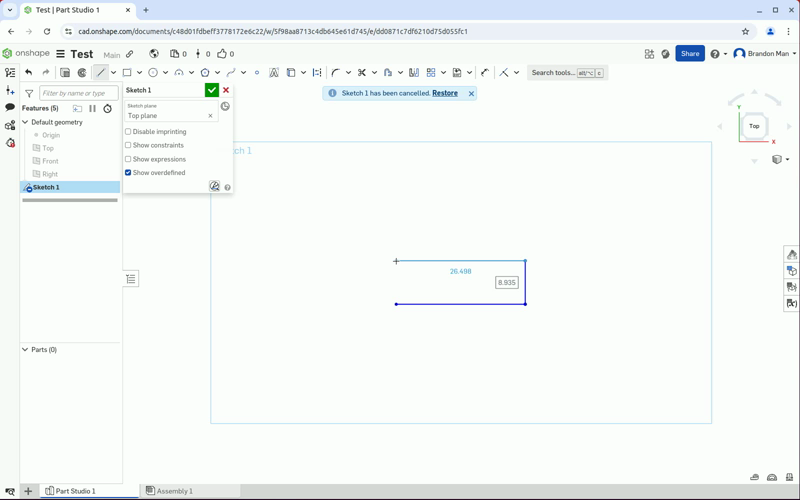
mouse_move(426, 260)
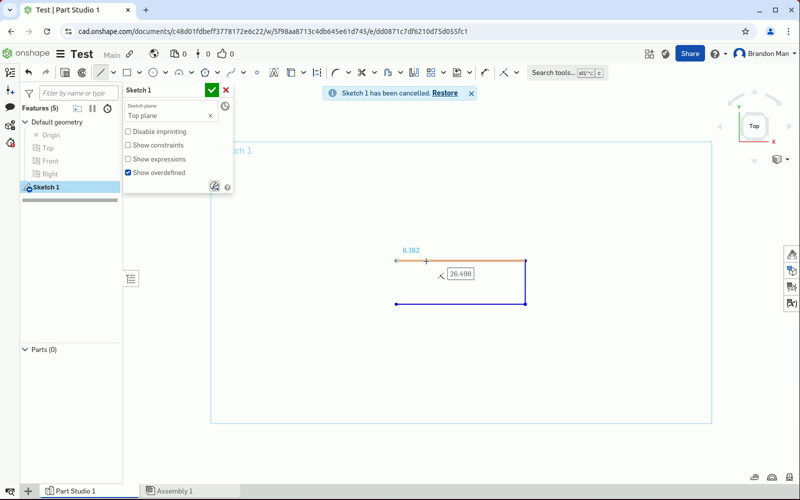
key_down(shift)
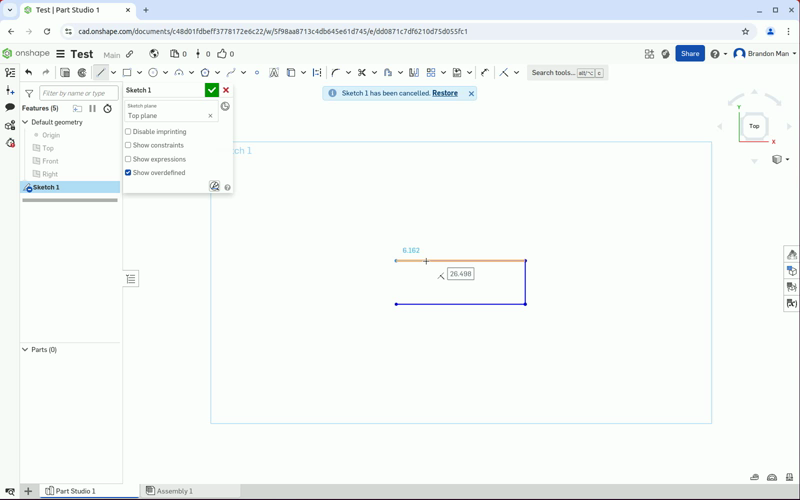
mouse_move(396, 304)
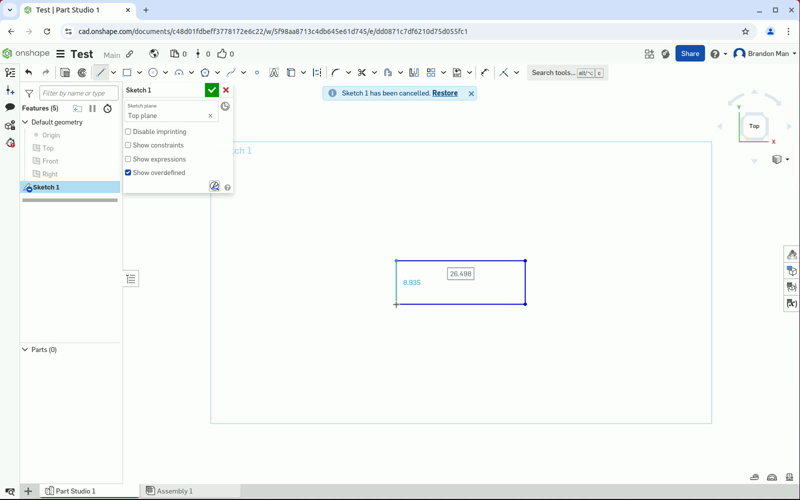
key_up(shift)
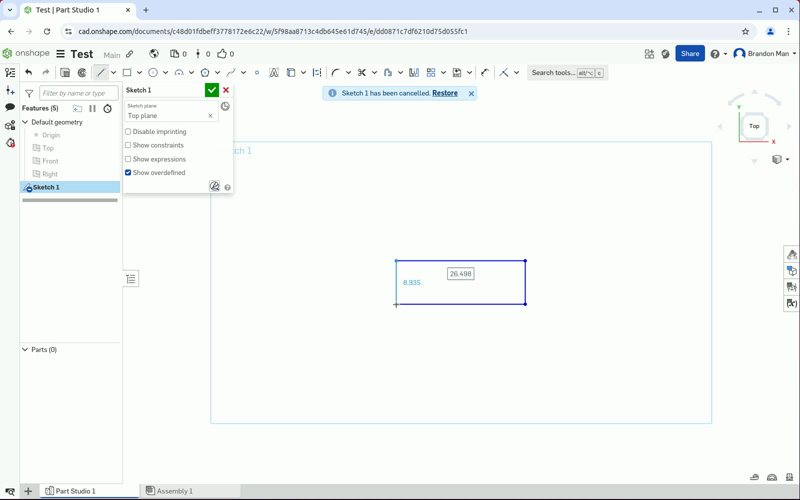
click(396, 304)
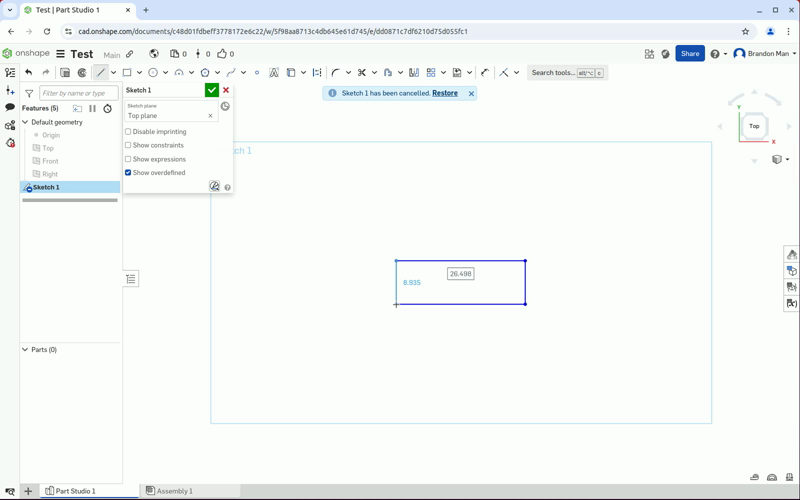
key(esc)
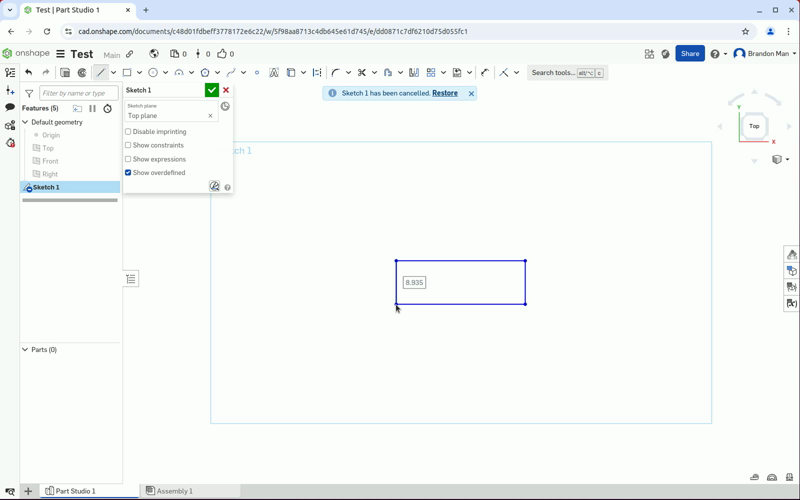
mouse_move(419, 298)
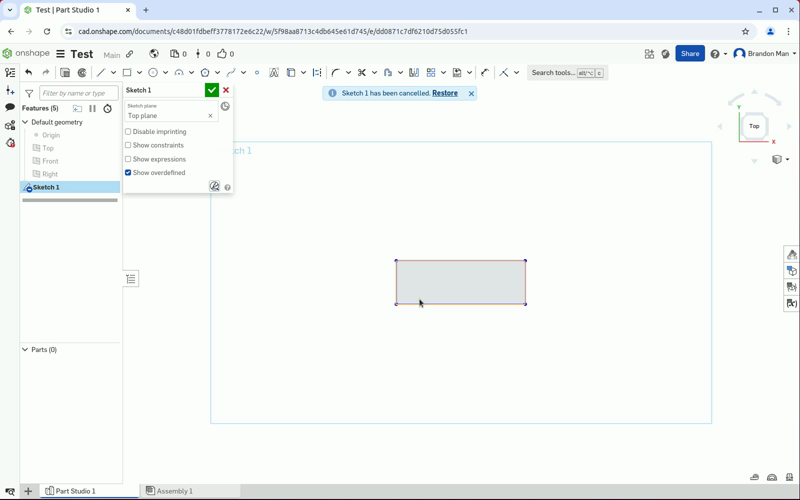
click(419, 298)
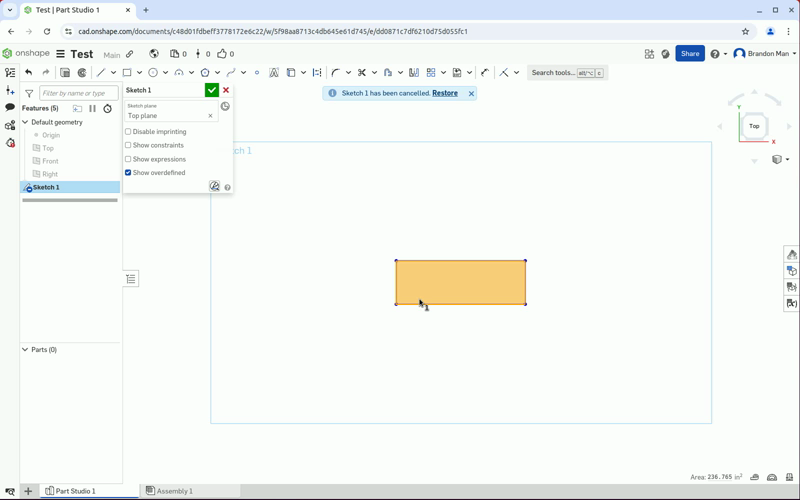
mouse_move(73, 352)
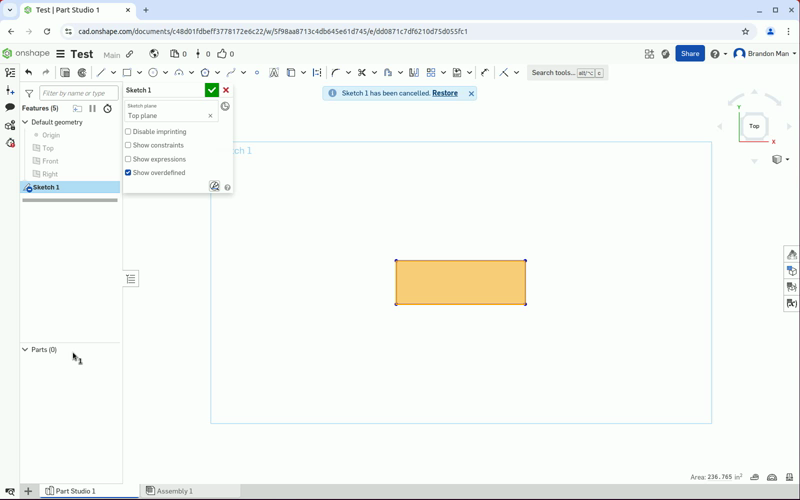
key(shift+y)
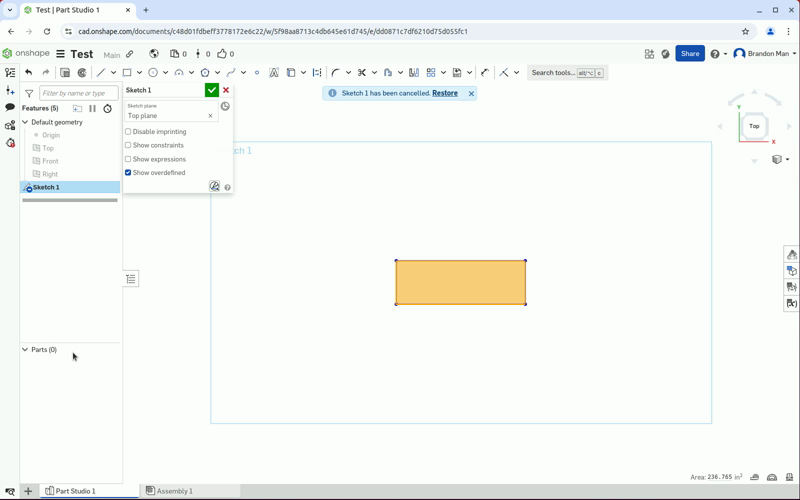
key(shift+e)
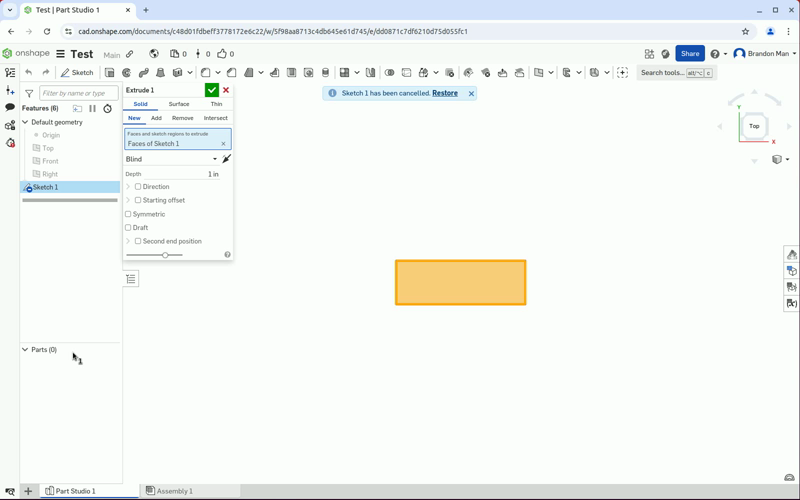
mouse_move(143, 106)
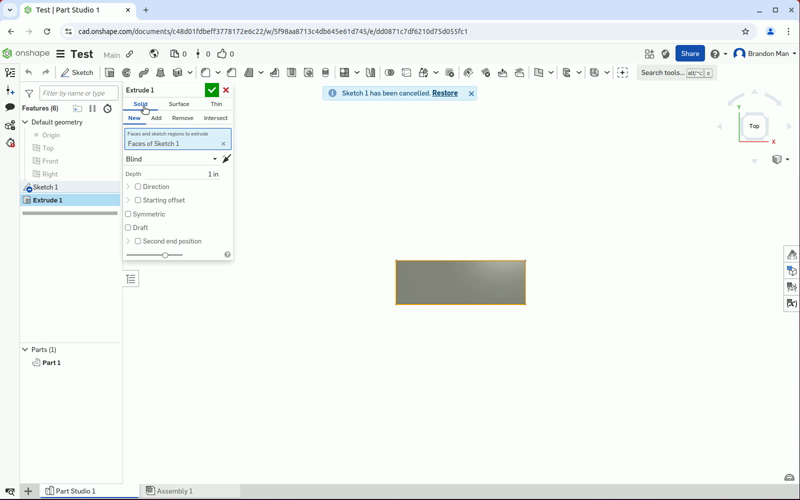
click(143, 106)
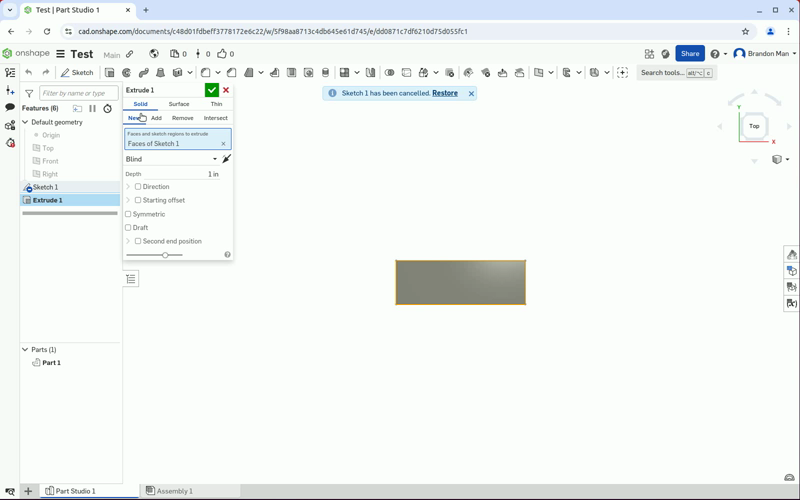
mouse_move(137, 120)
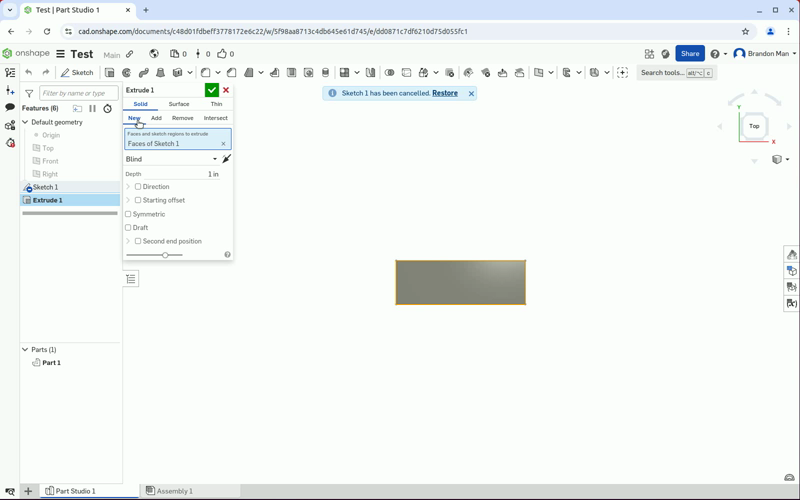
click(137, 120)
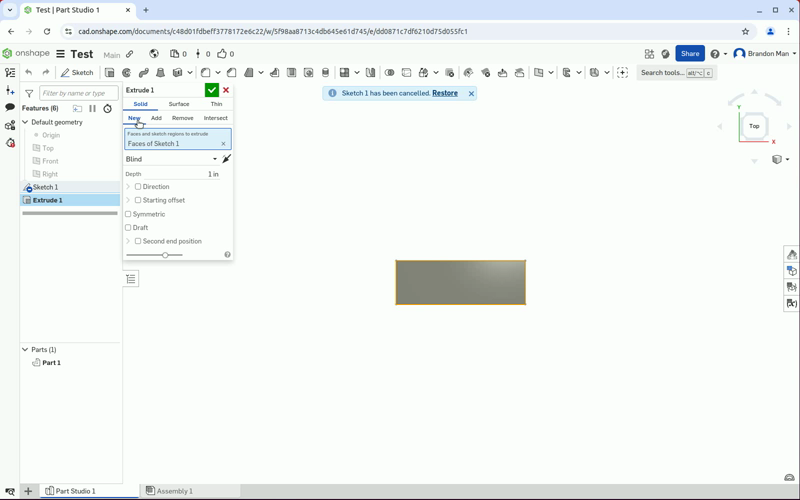
key(tab, 4)
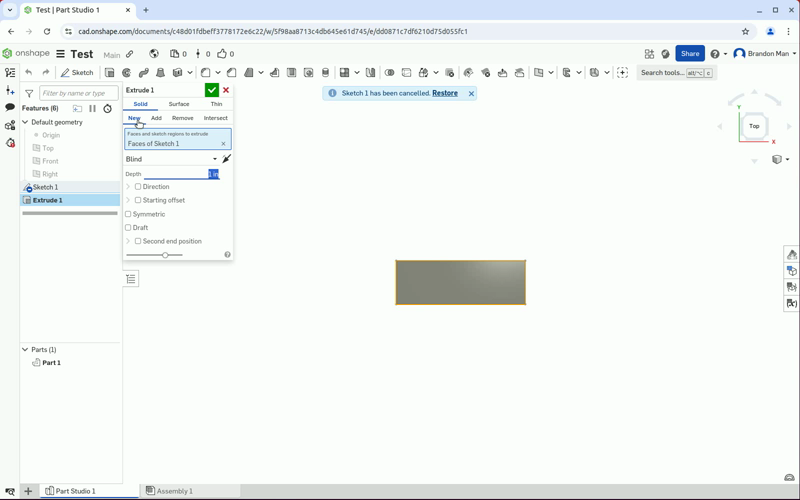
text(7.703)
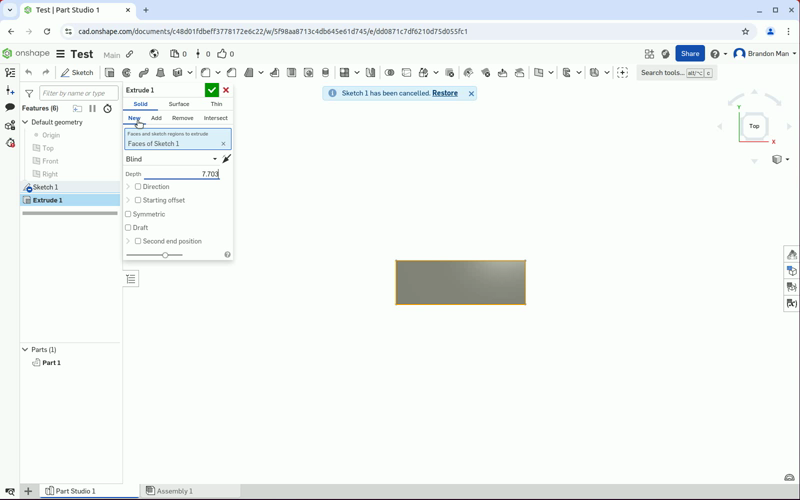
key(enter)
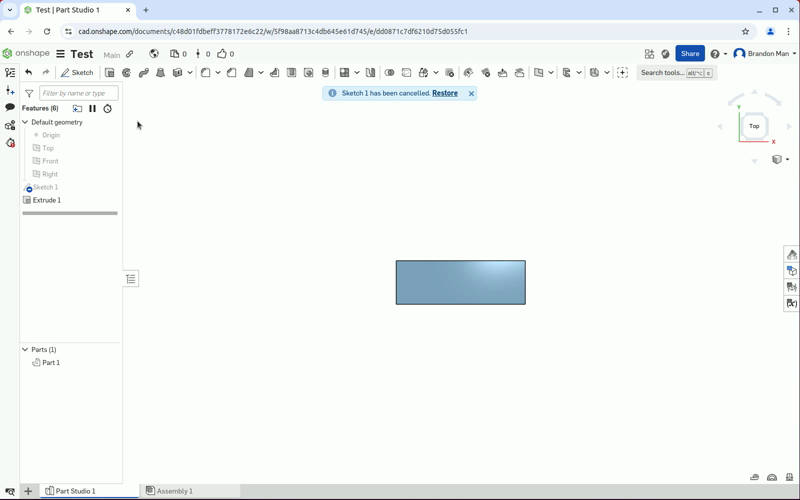
key(shift+h)
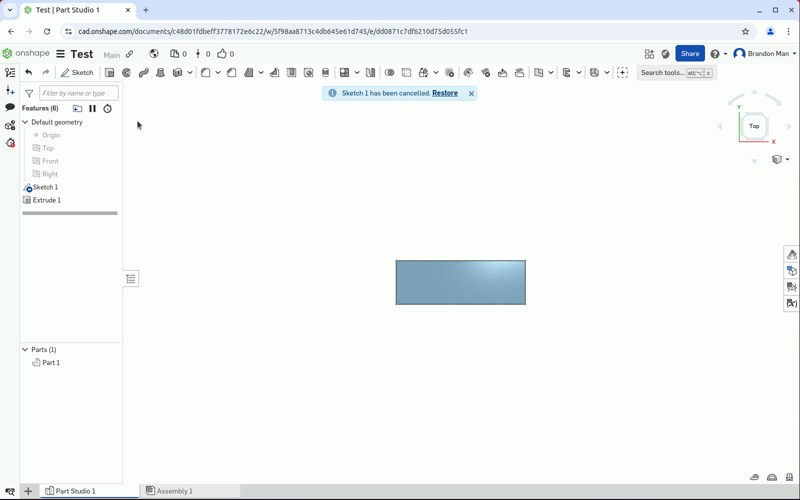
key(shift+h)
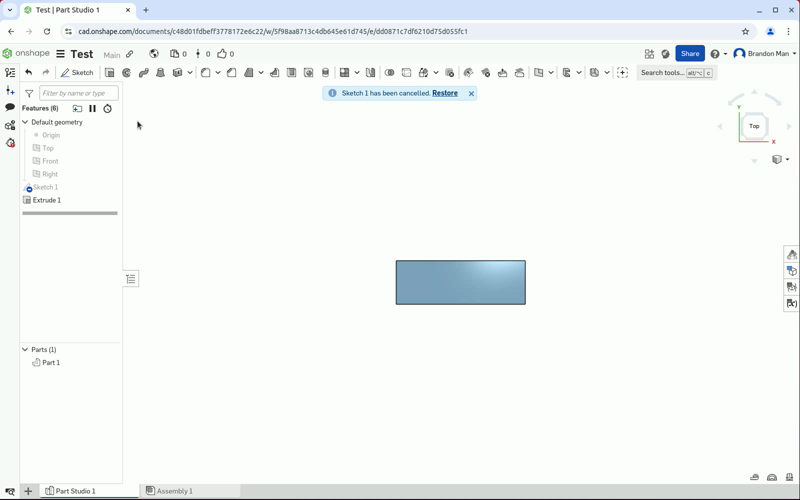
mouse_move(73, 189)
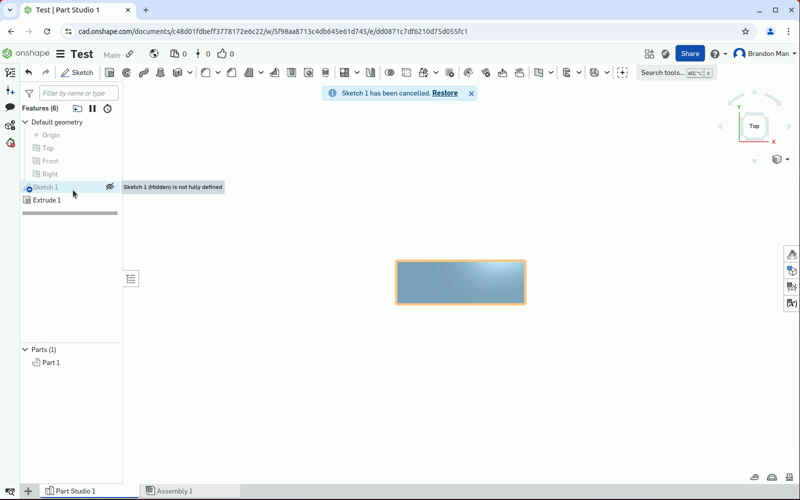
click(73, 189)
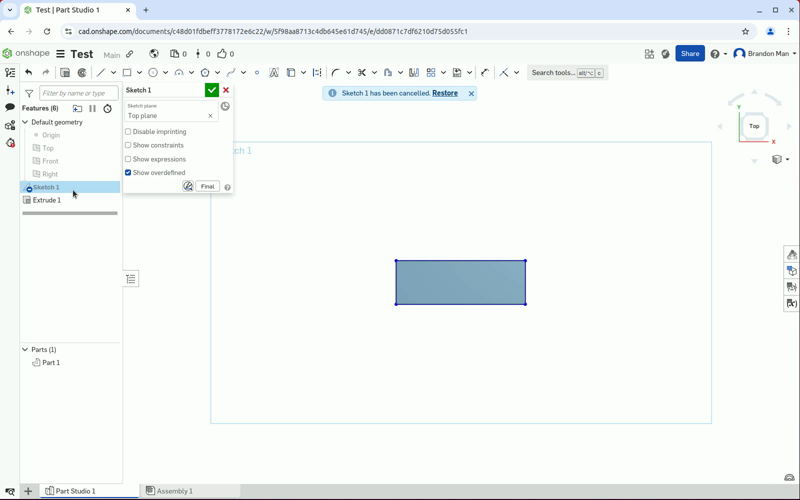
mouse_move(229, 92)
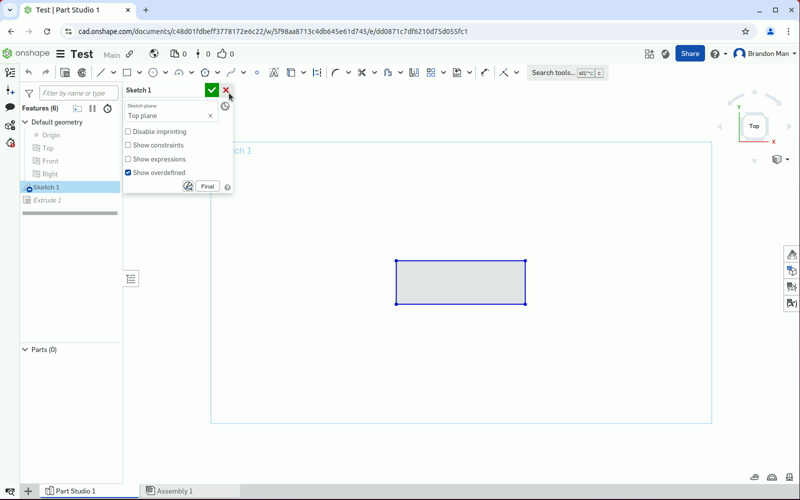
click(229, 92)
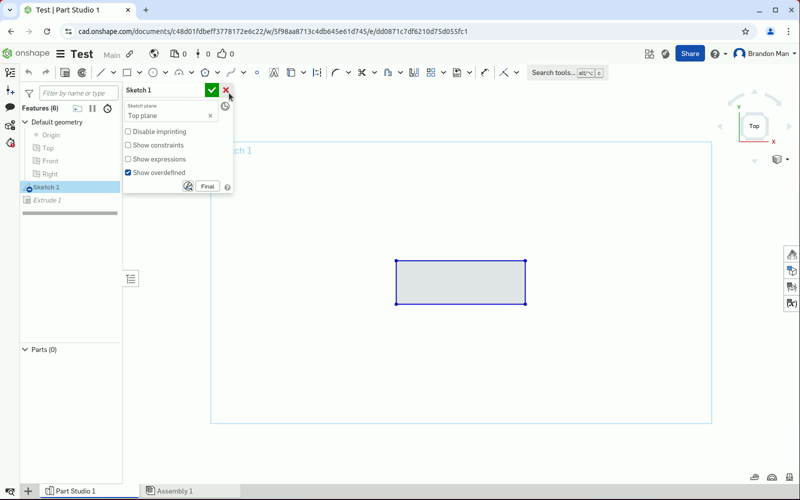
key(shift+s)
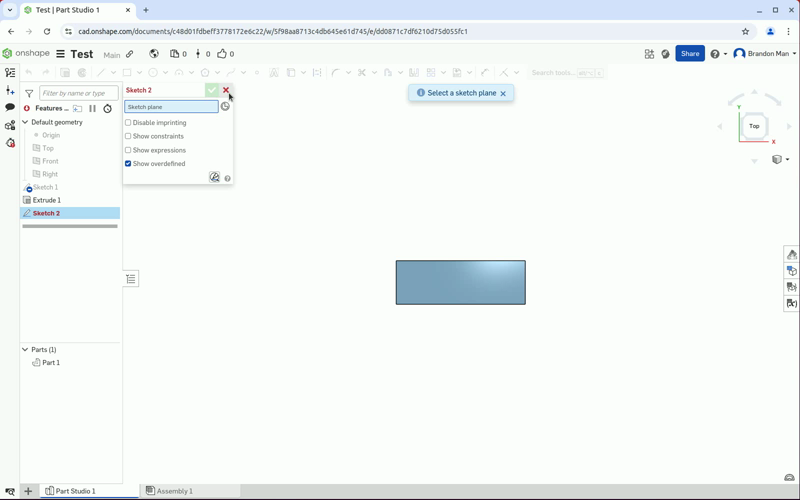
mouse_move(73, 150)
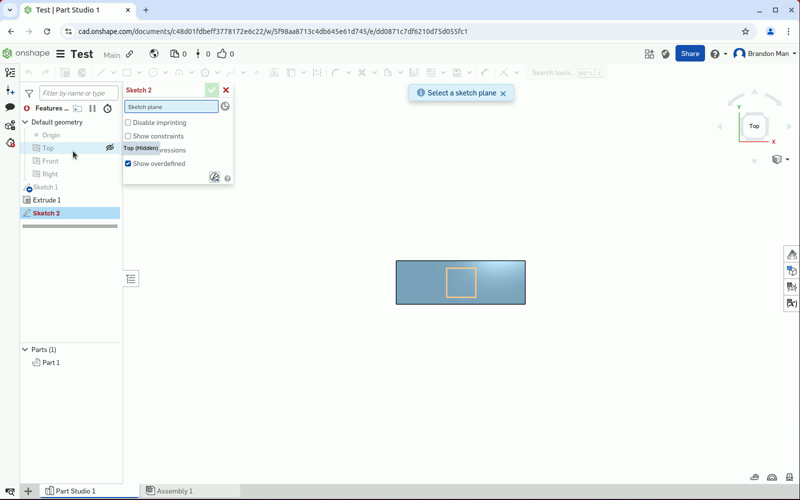
click(73, 150)
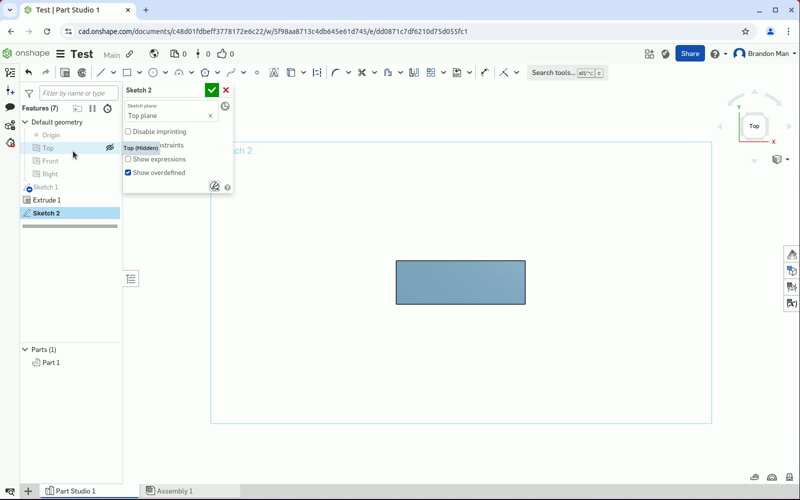
mouse_move(73, 352)
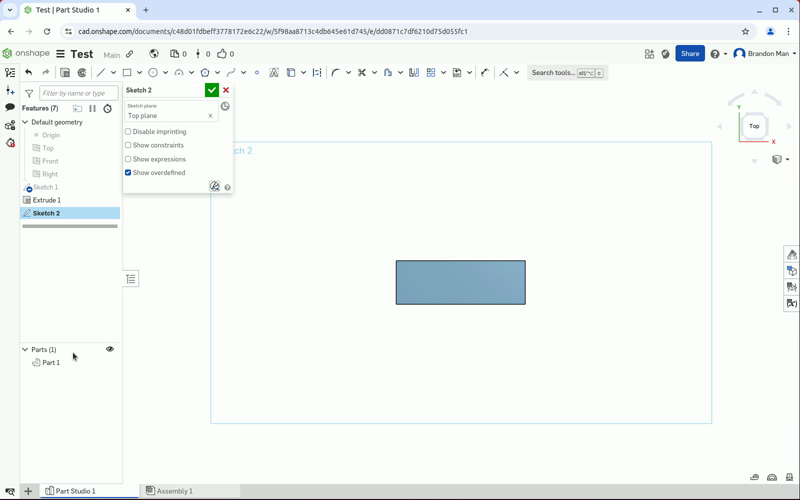
key(y)
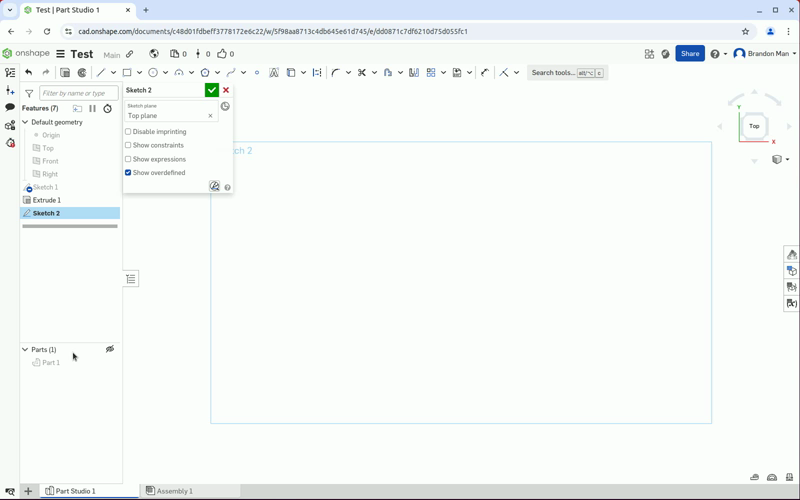
key(l)
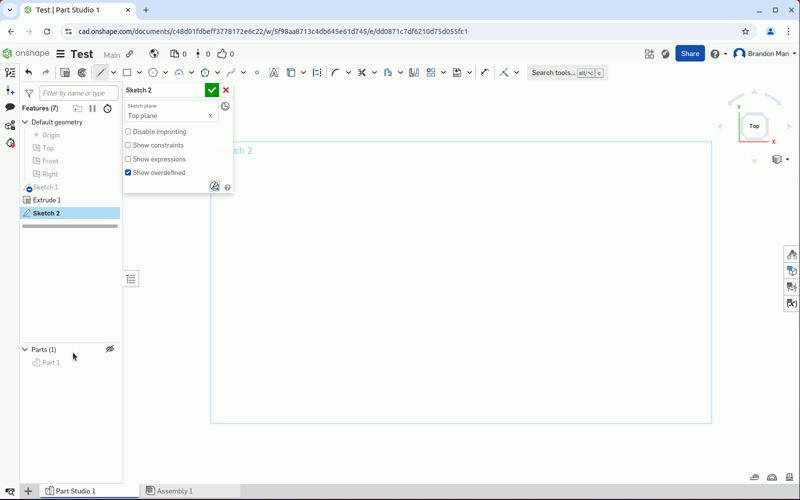
key_down(shift)
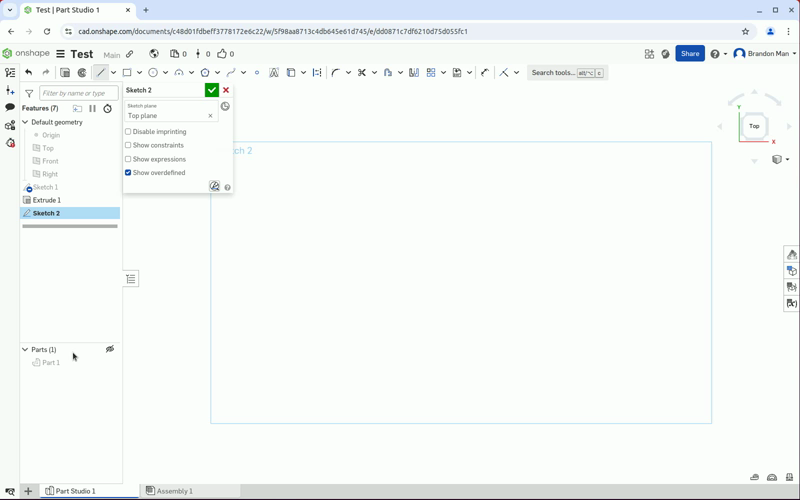
mouse_move(388, 255)
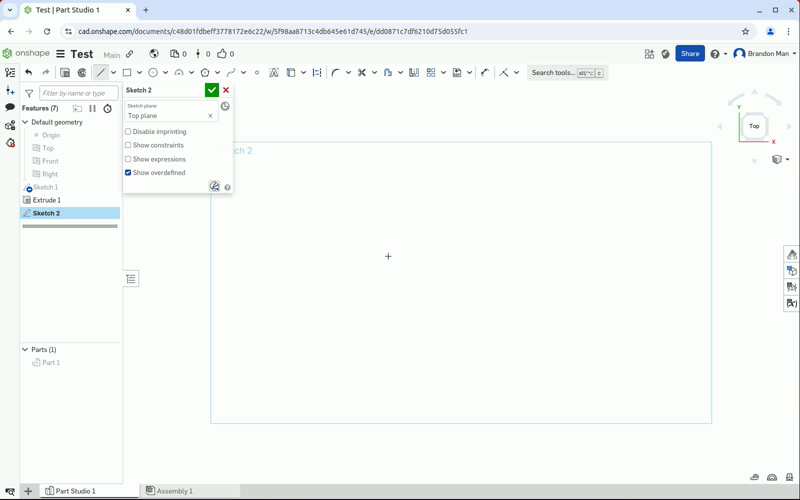
click(388, 255)
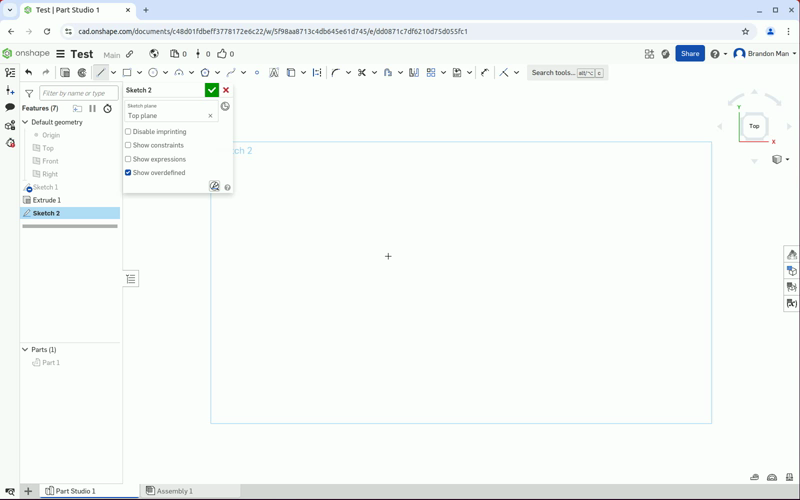
key_up(shift)
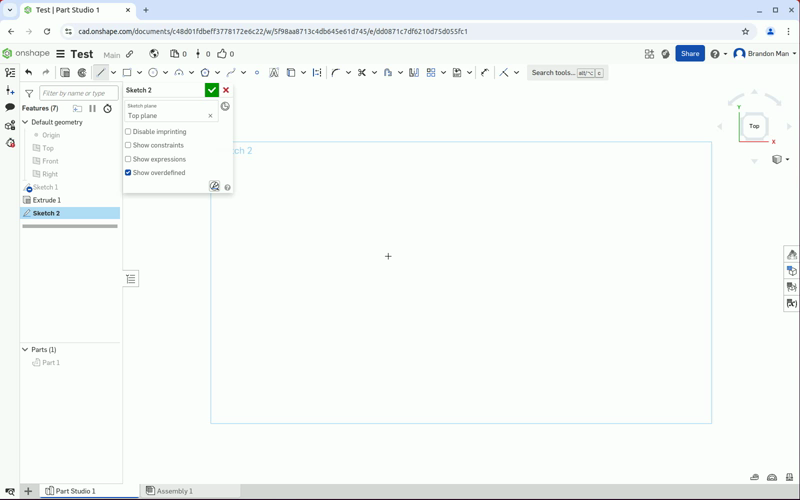
key_down(shift)
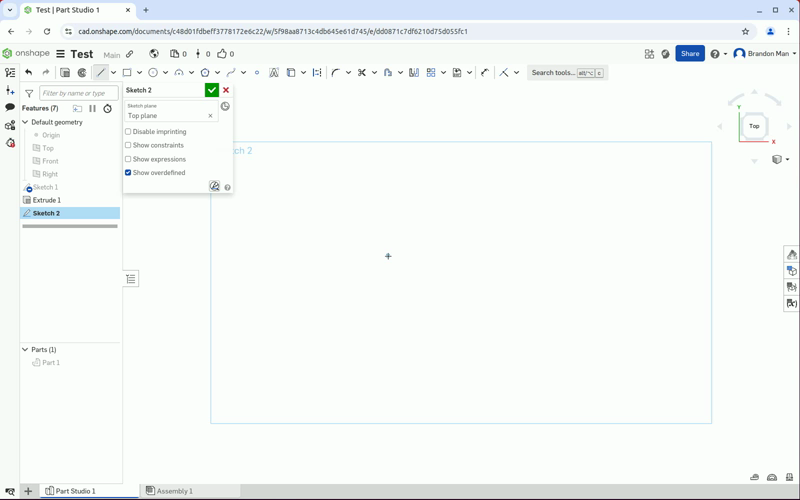
mouse_move(516, 255)
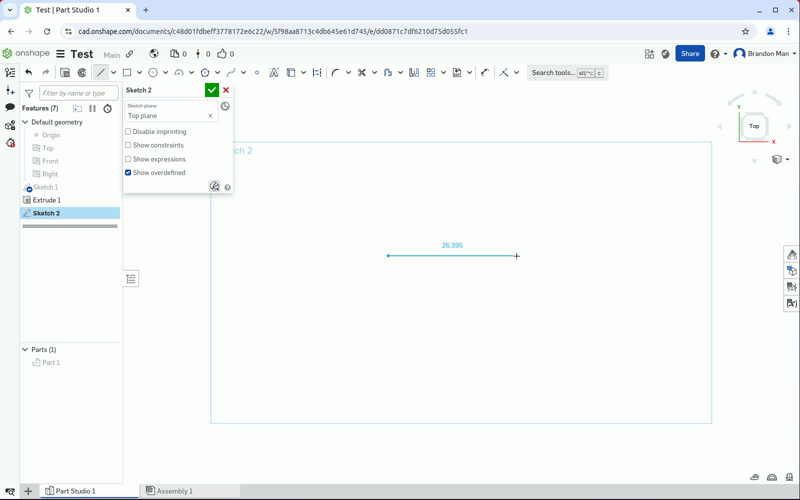
click(516, 255)
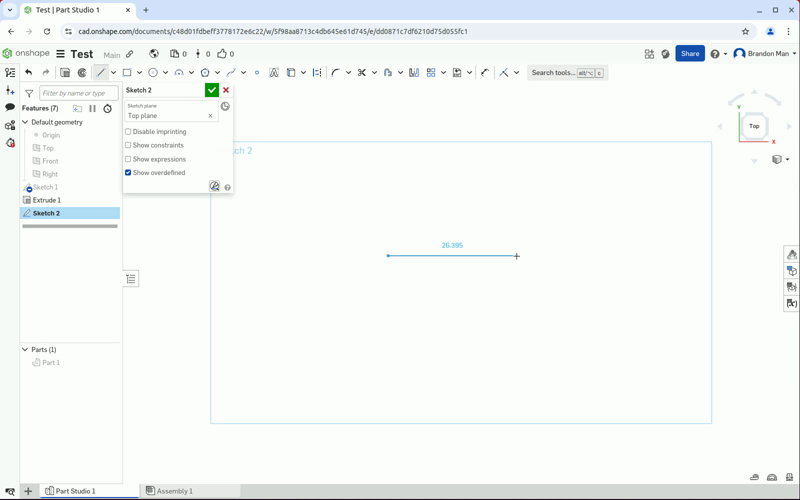
key_up(shift)
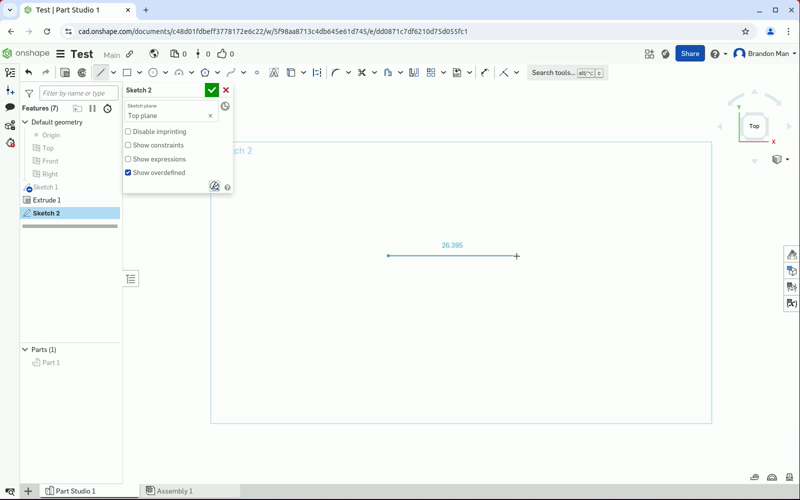
key_down(shift)
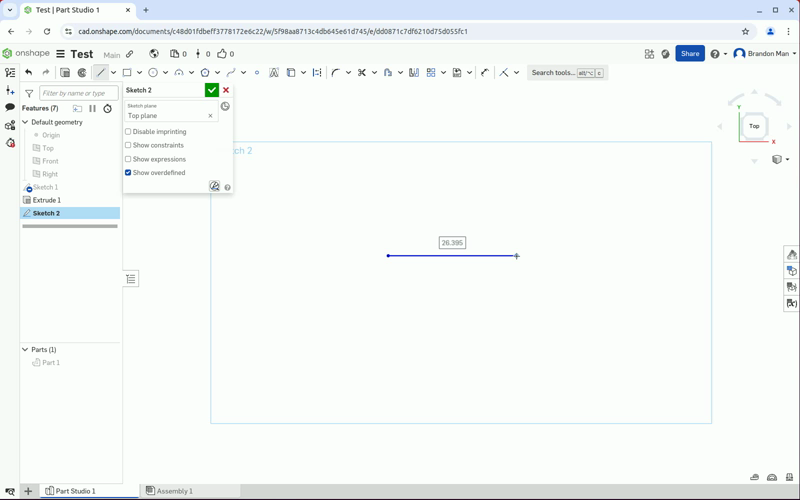
mouse_move(516, 170)
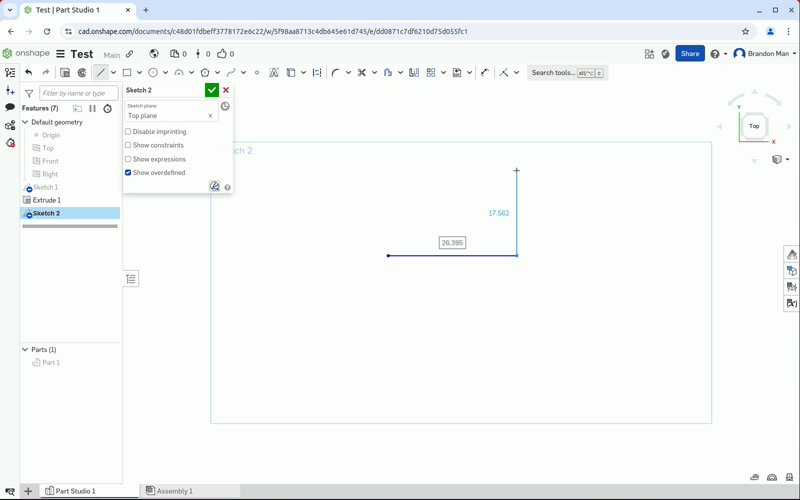
click(516, 170)
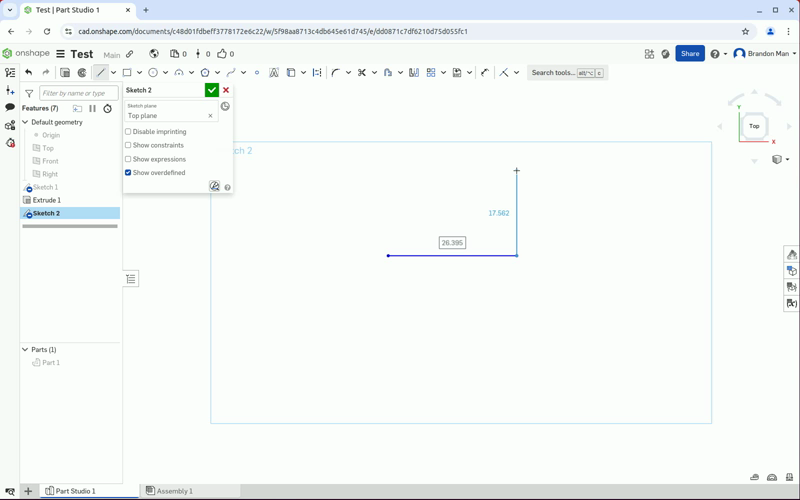
key_up(shift)
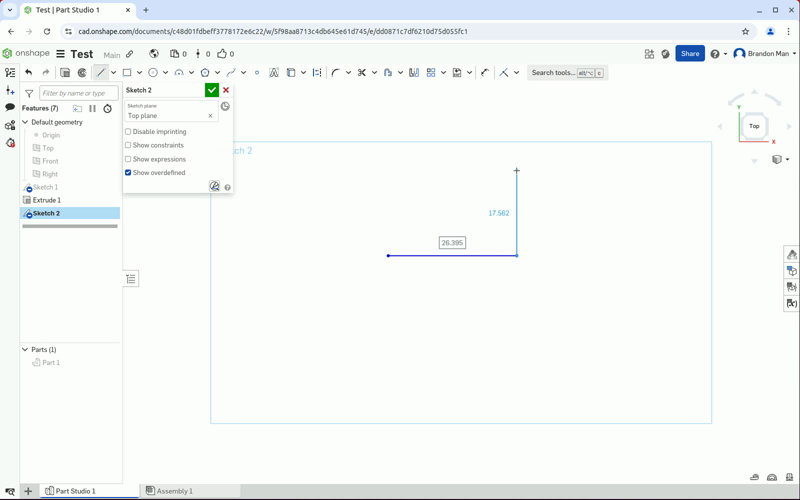
key_down(shift)
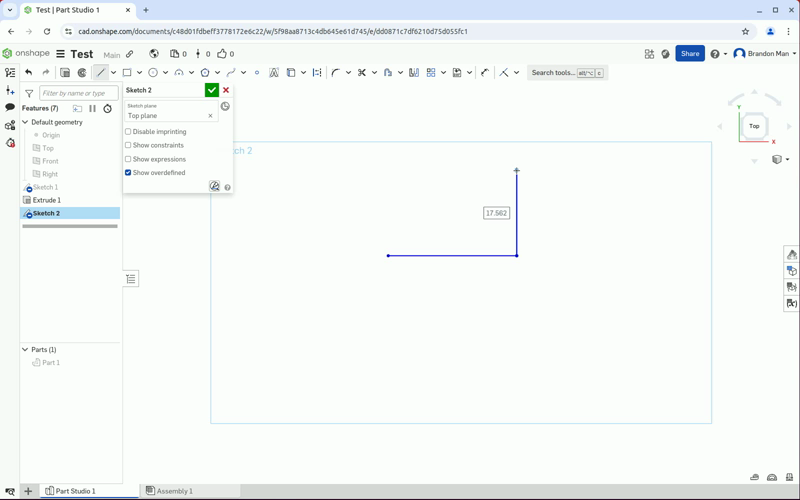
mouse_move(388, 170)
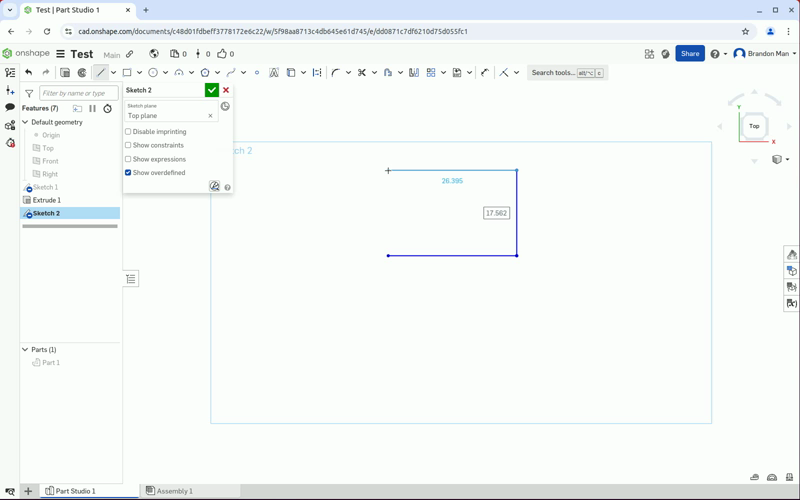
click(388, 170)
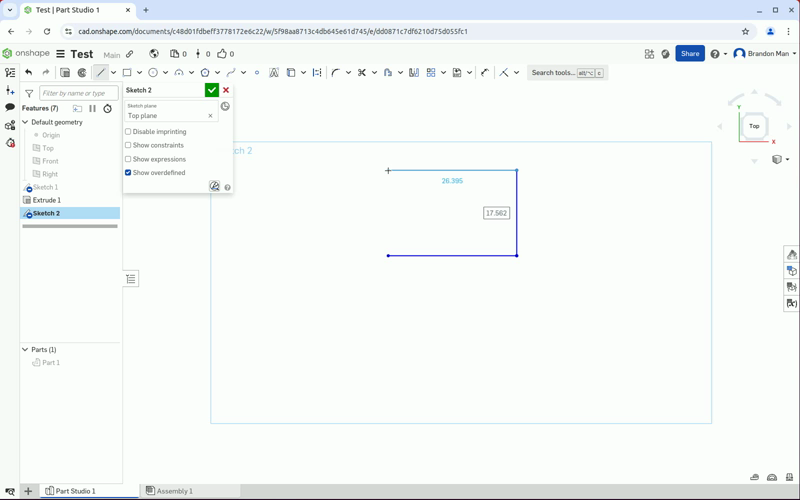
key_up(shift)
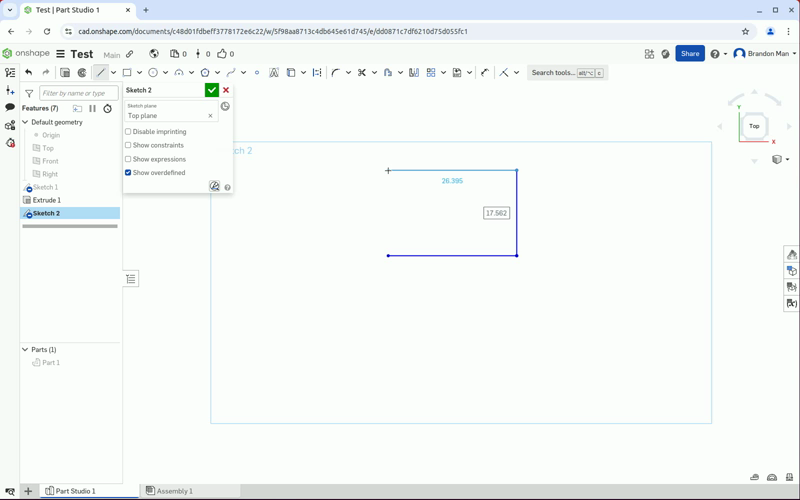
key_down(shift)
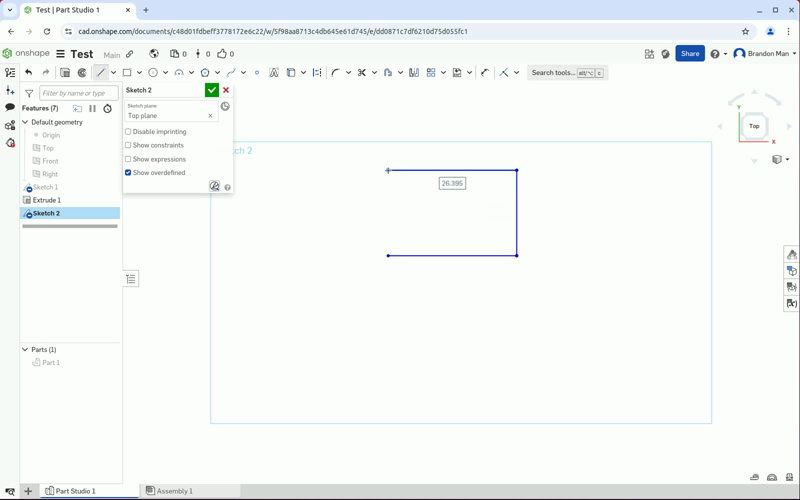
mouse_move(388, 255)
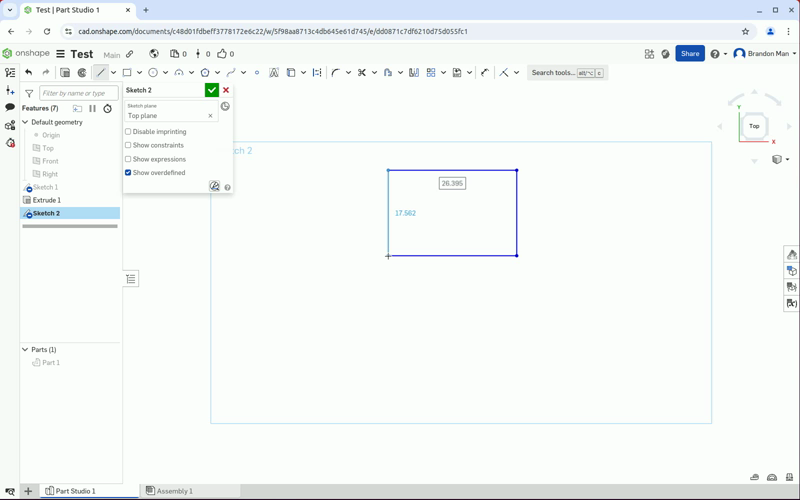
key_up(shift)
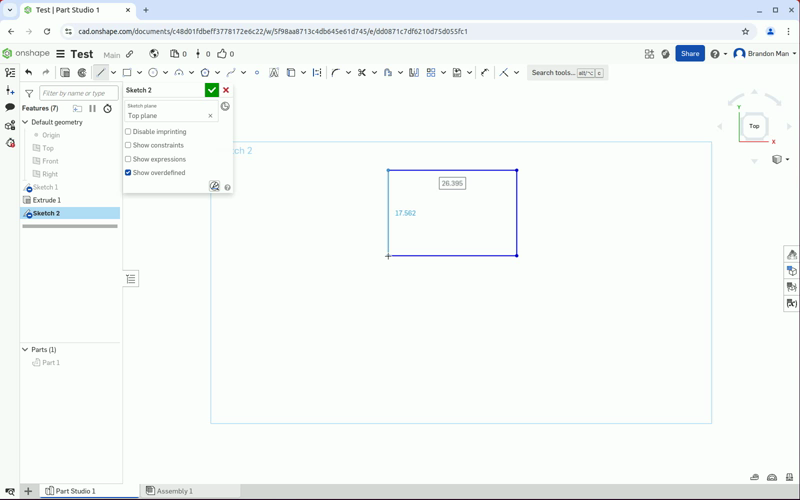
click(388, 255)
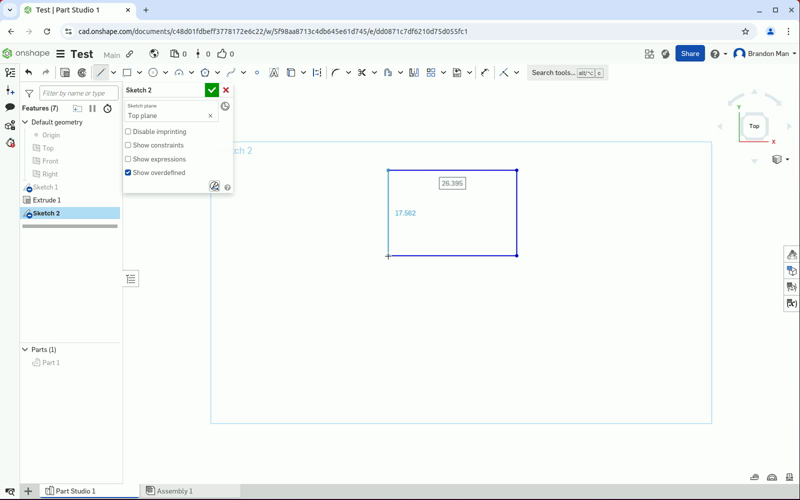
key(esc)
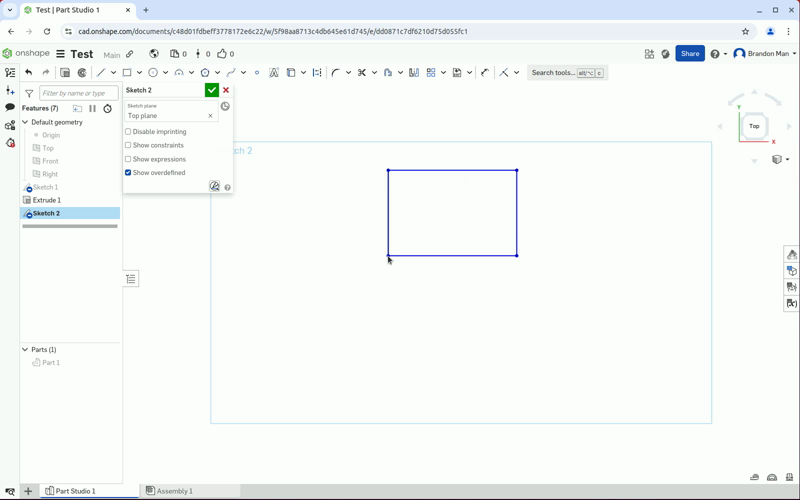
mouse_move(500, 216)
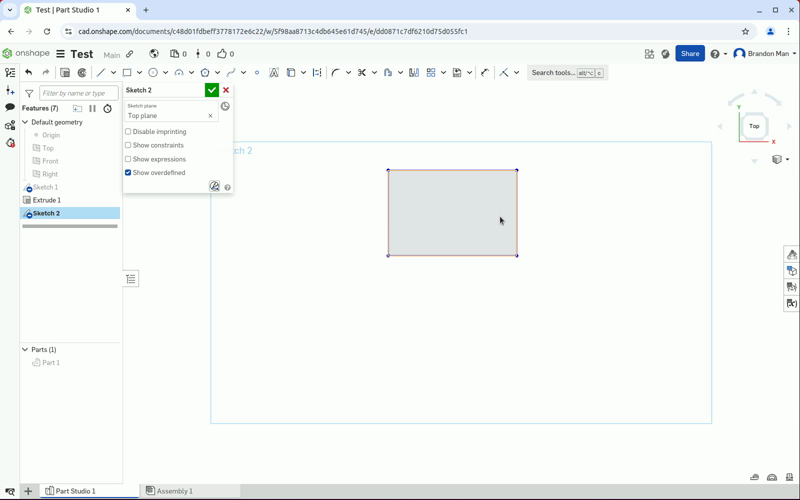
click(500, 216)
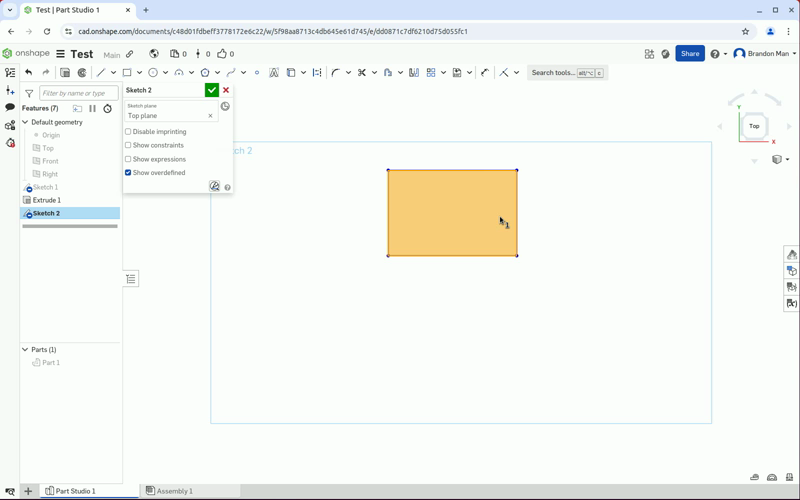
mouse_move(73, 352)
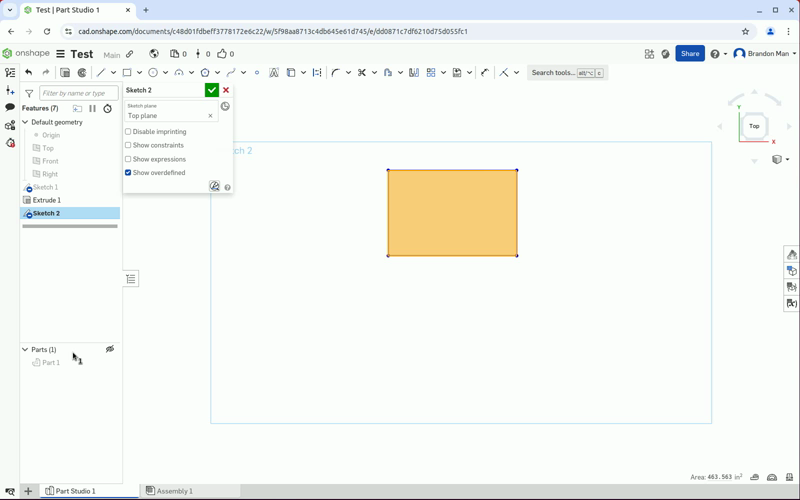
key(shift+y)
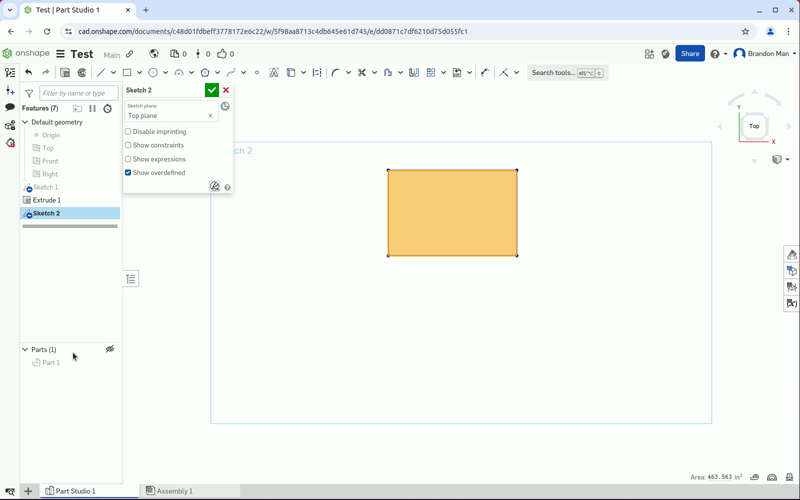
key(shift+e)
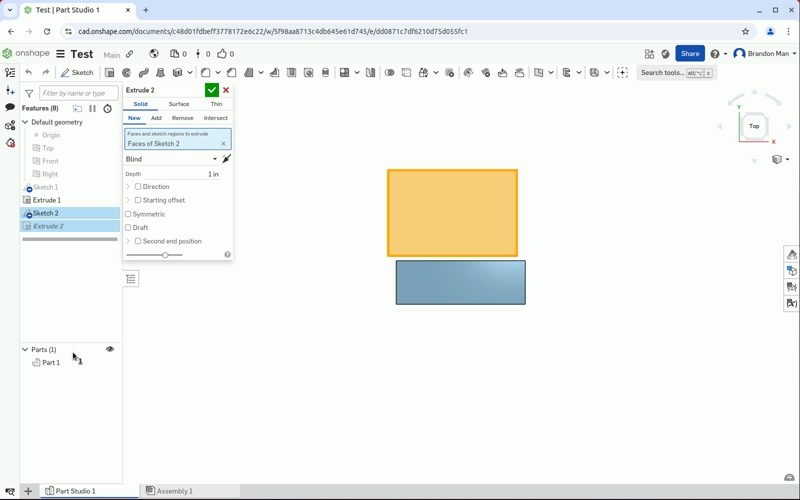
mouse_move(143, 106)
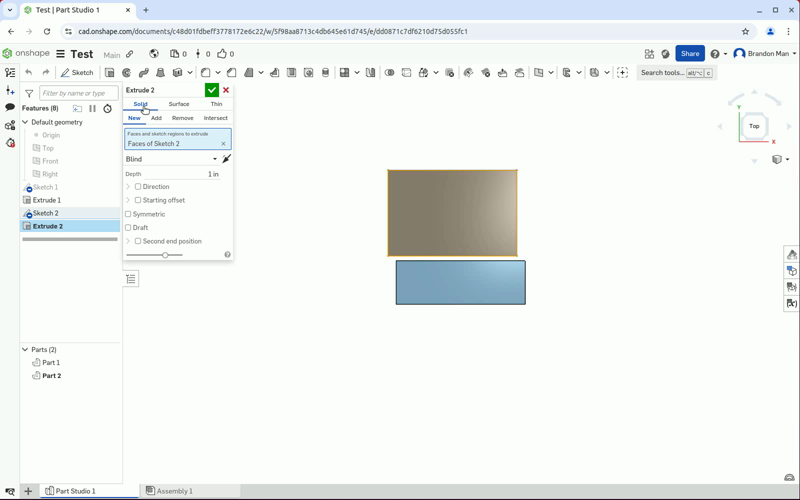
click(143, 106)
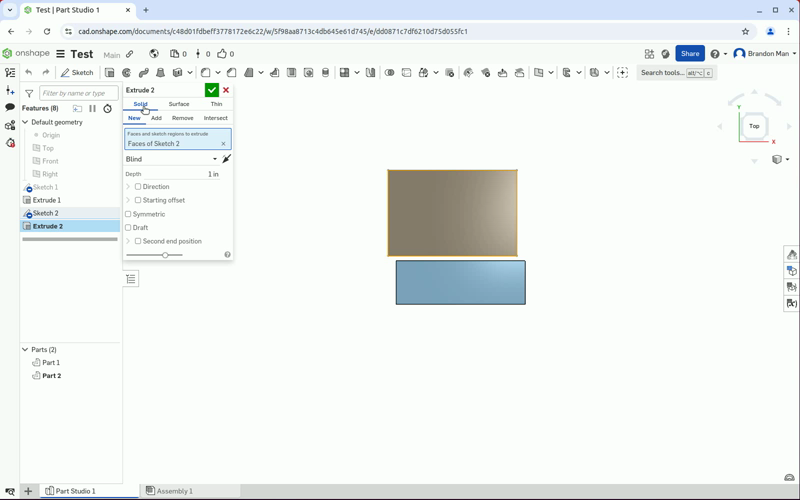
mouse_move(137, 120)
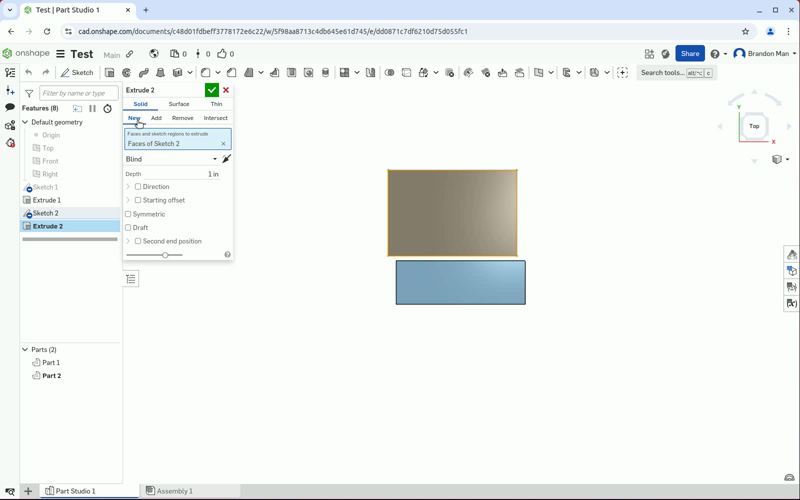
click(137, 120)
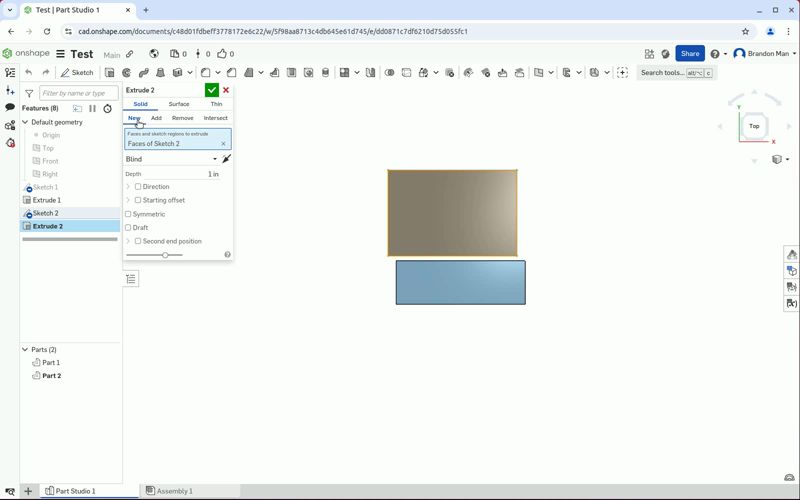
key(tab, 4)
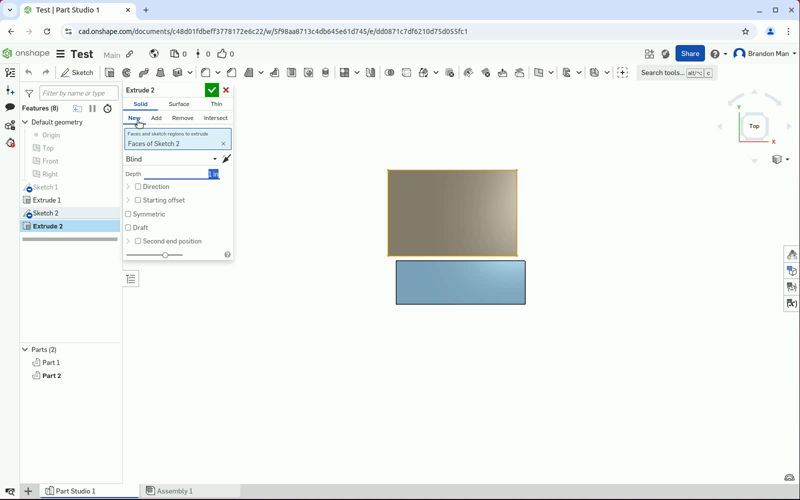
text(7.703)
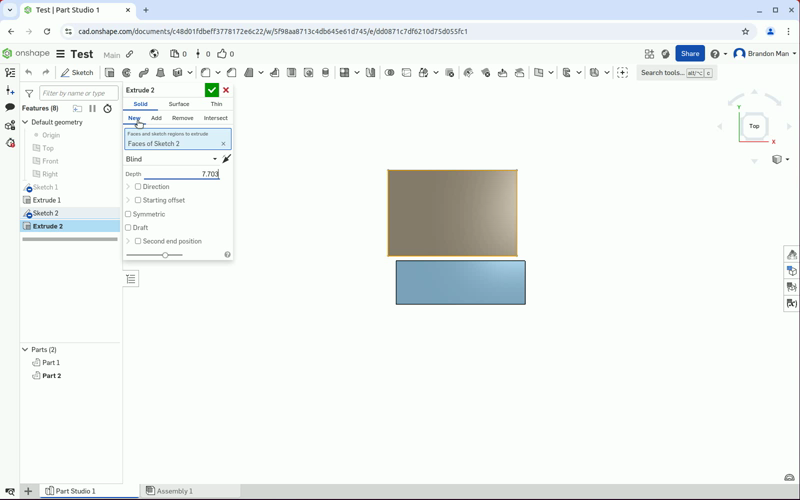
key(enter)
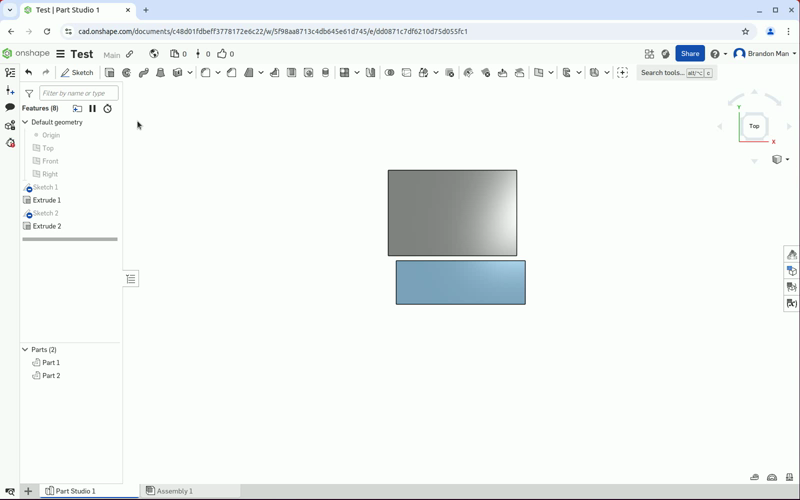
key(shift+h)
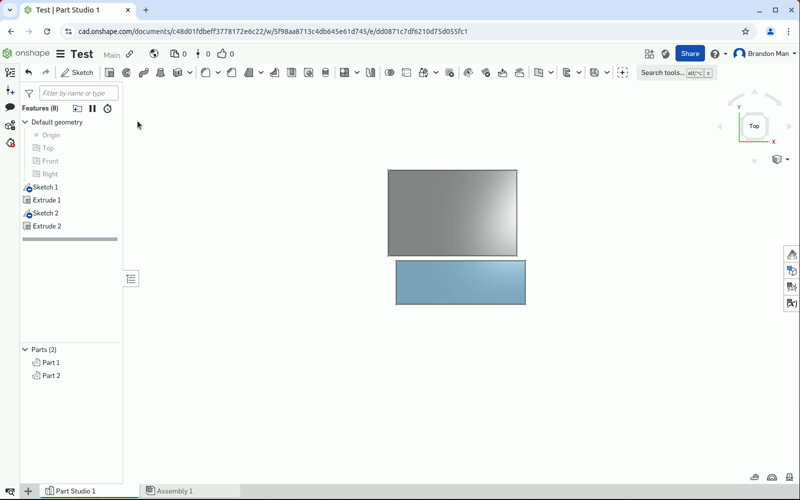
key(shift+h)
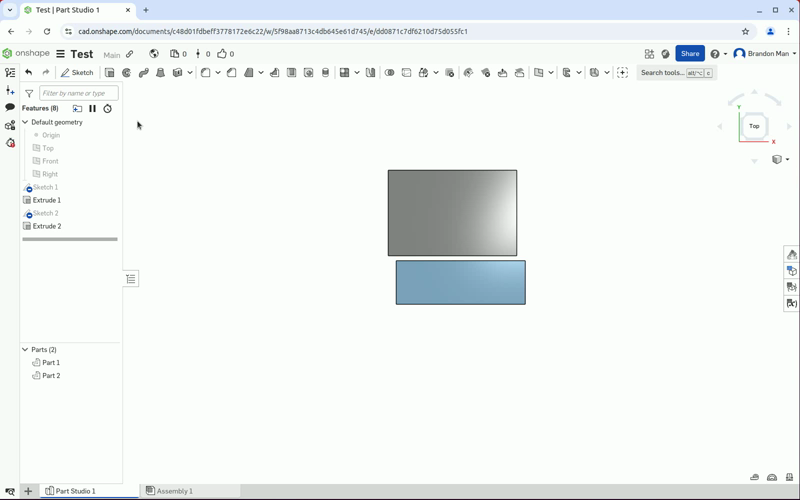
mouse_move(73, 189)
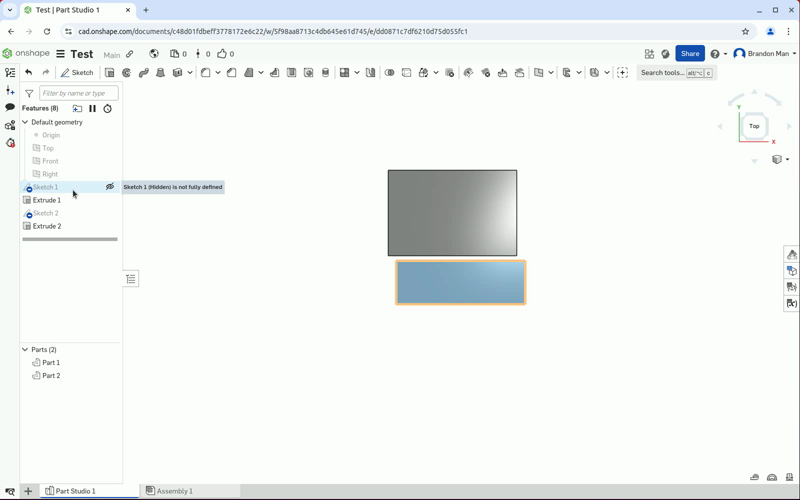
click(73, 189)
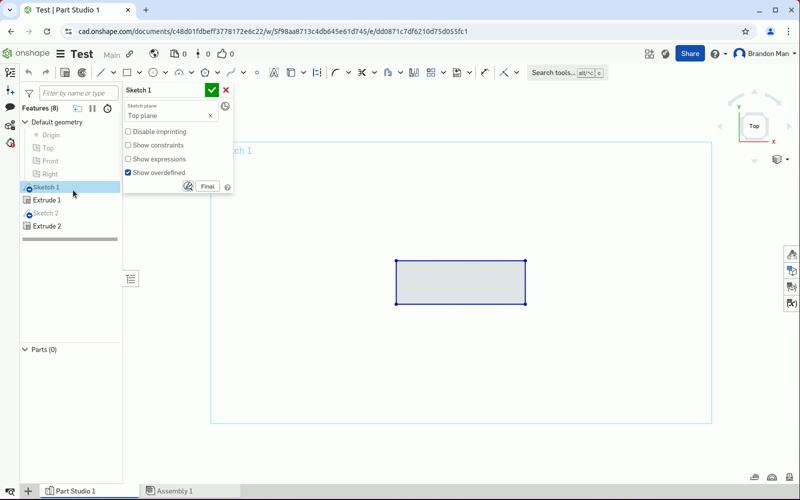
mouse_move(229, 92)
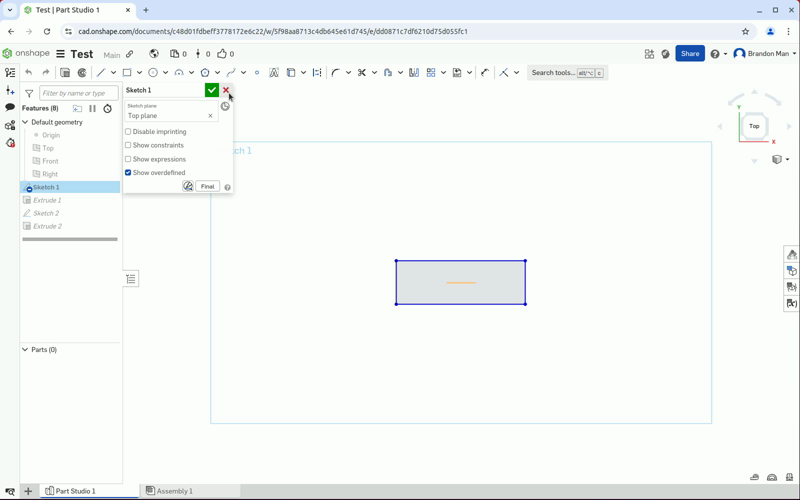
click(229, 92)
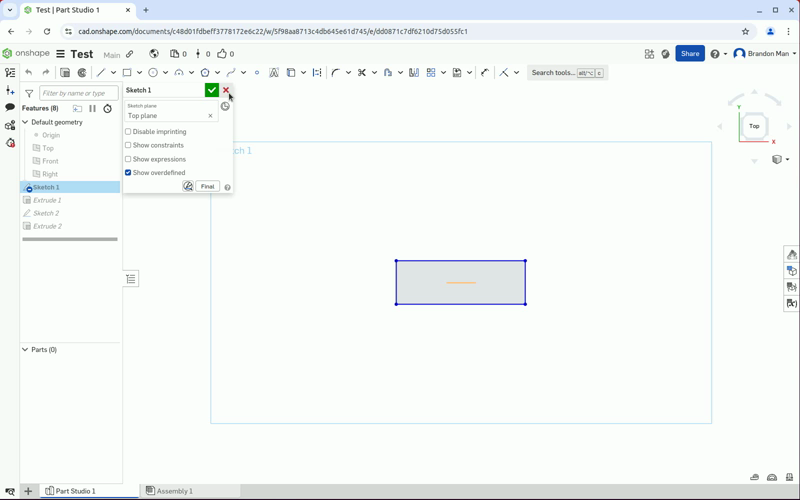
key(shift+s)
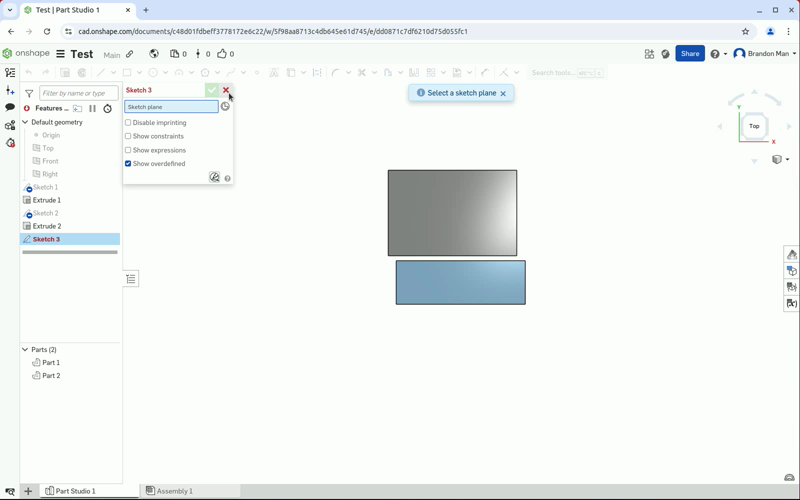
mouse_move(73, 150)
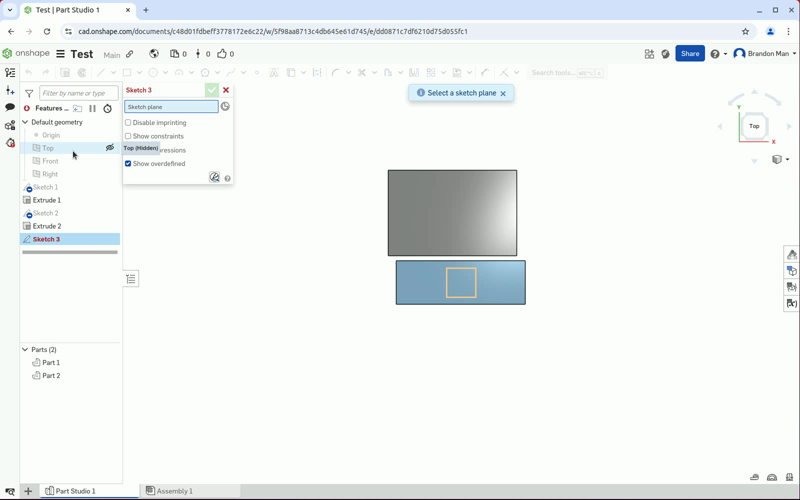
click(73, 150)
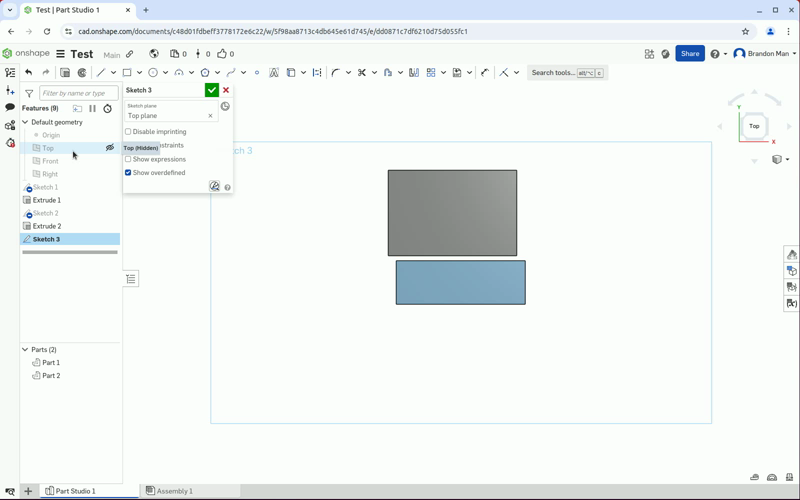
mouse_move(73, 352)
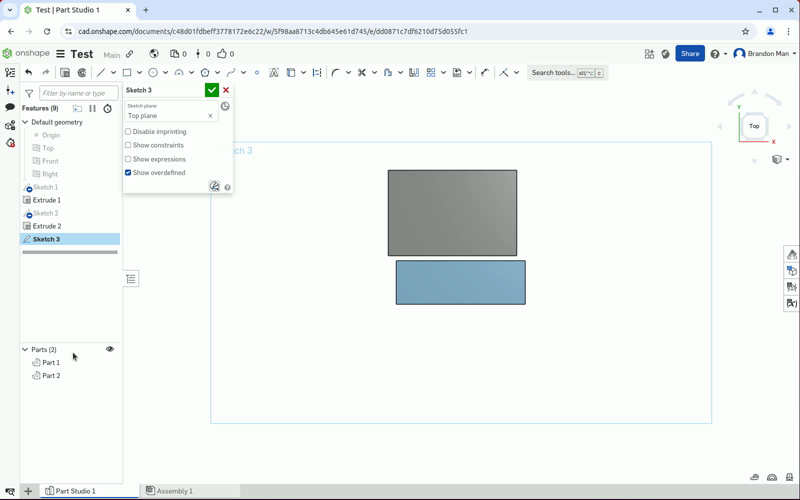
key(y)
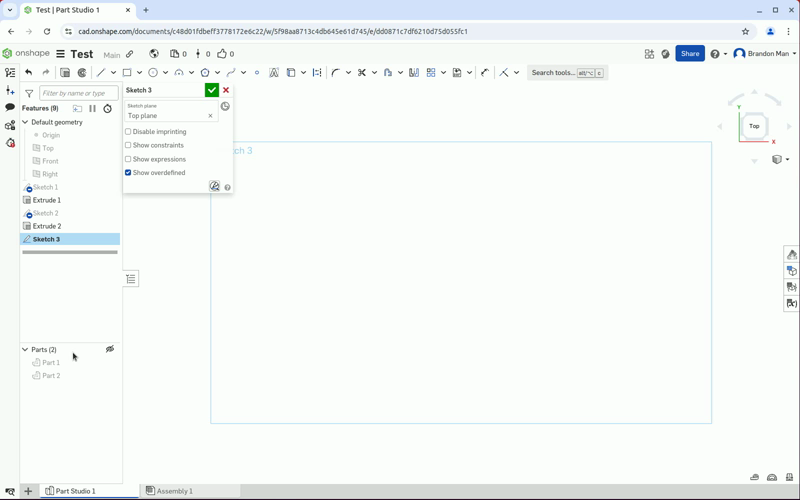
key(l)
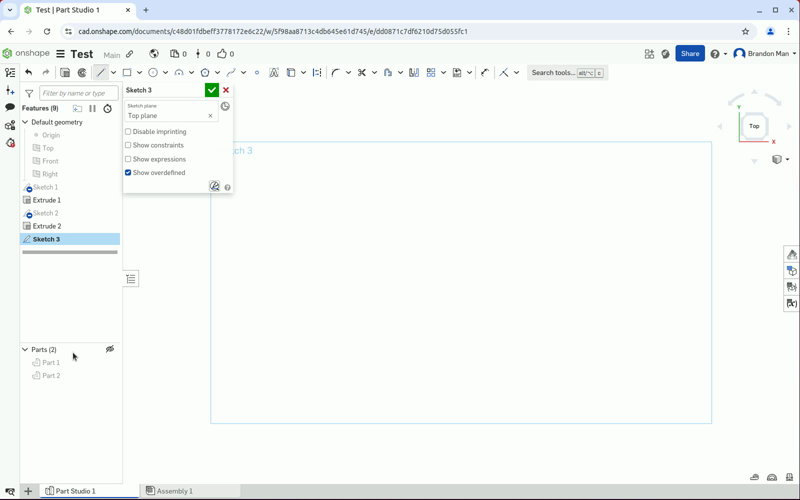
key_down(shift)
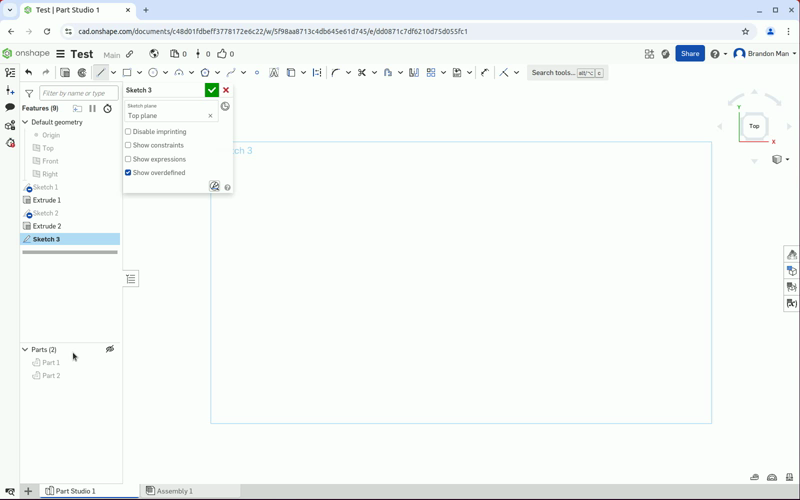
mouse_move(535, 301)
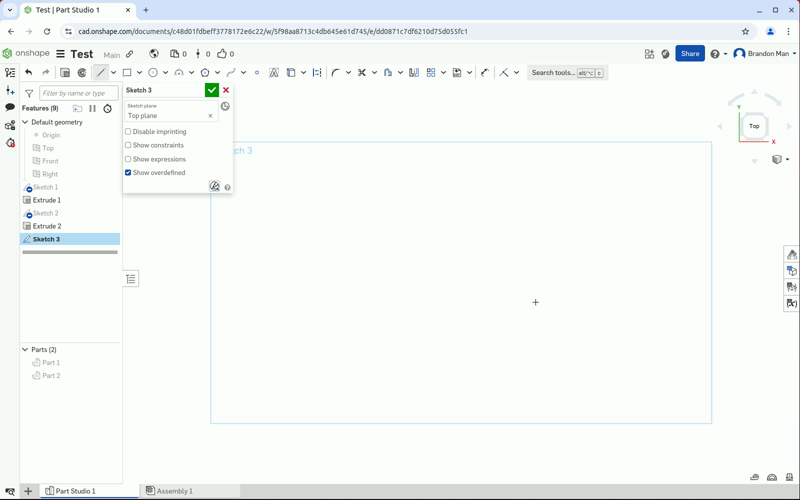
click(535, 301)
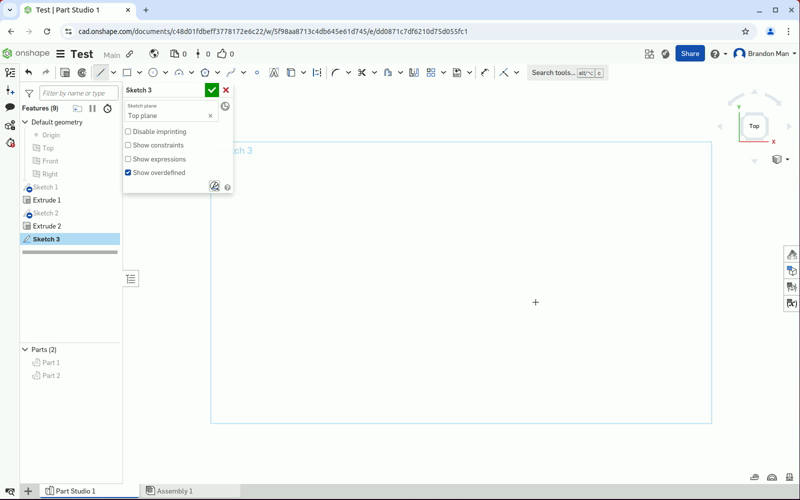
key_up(shift)
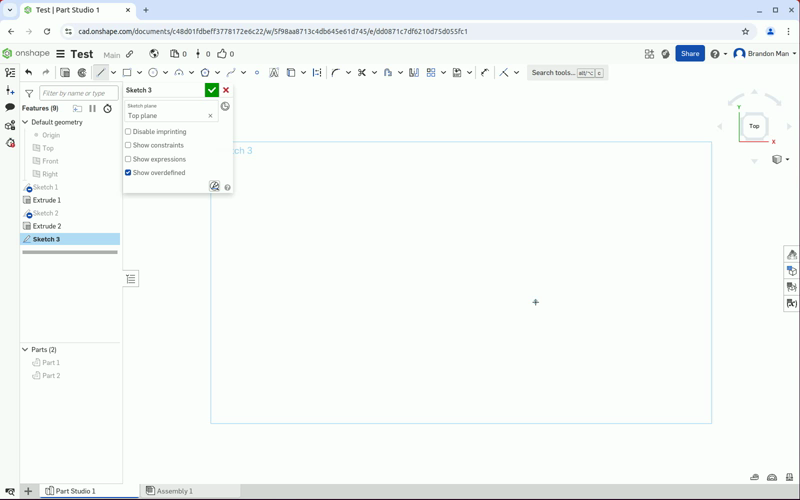
key_down(shift)
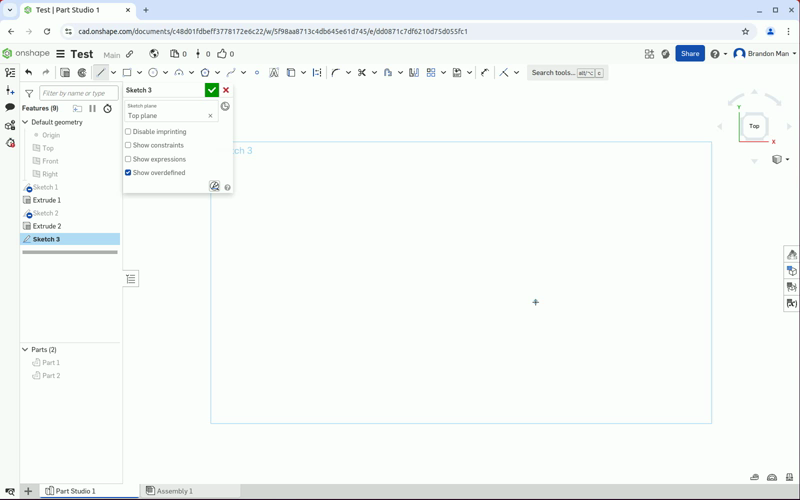
mouse_move(565, 301)
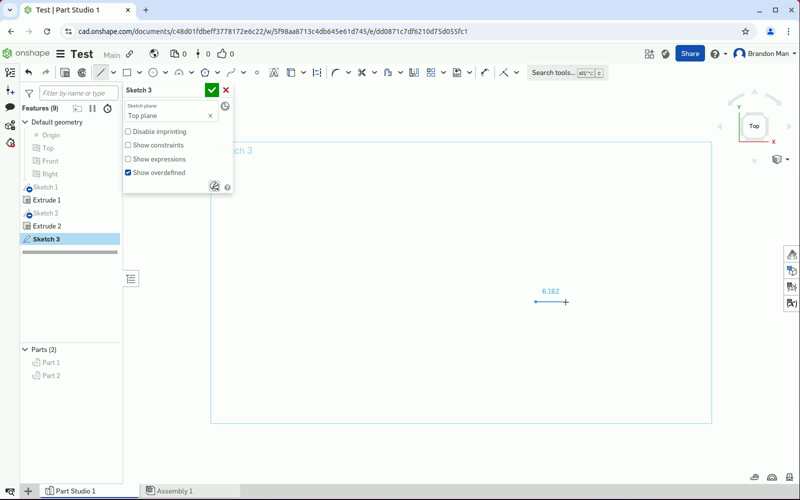
mouse_move(543, 304)
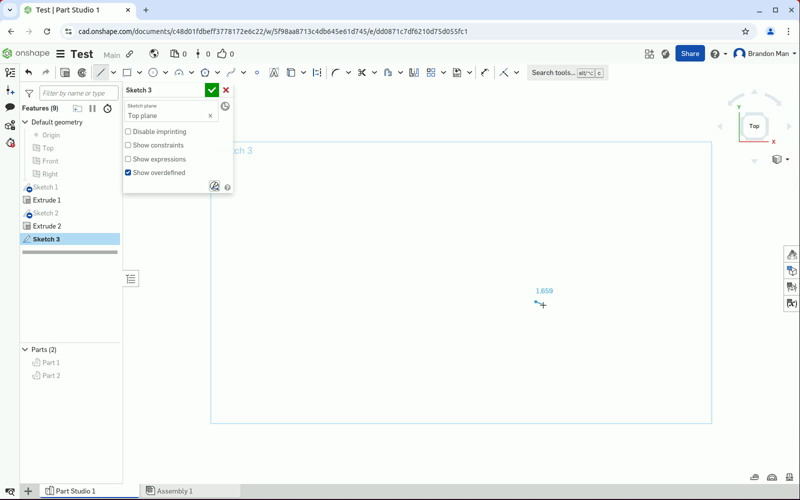
click(543, 304)
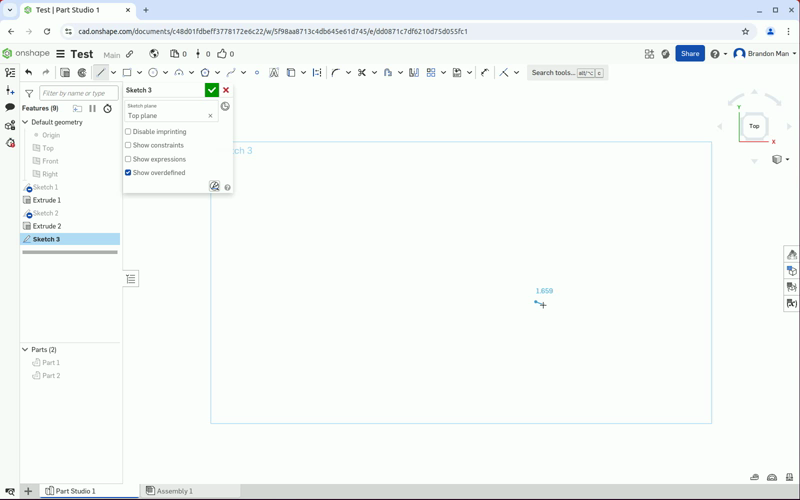
key_up(shift)
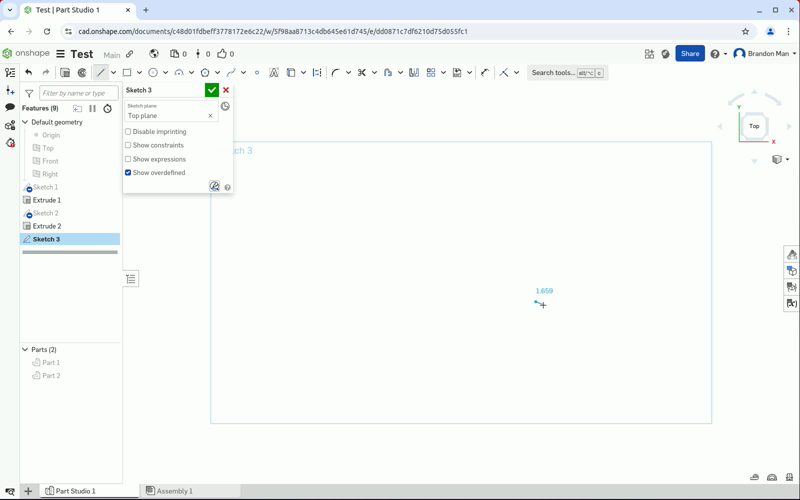
key_down(shift)
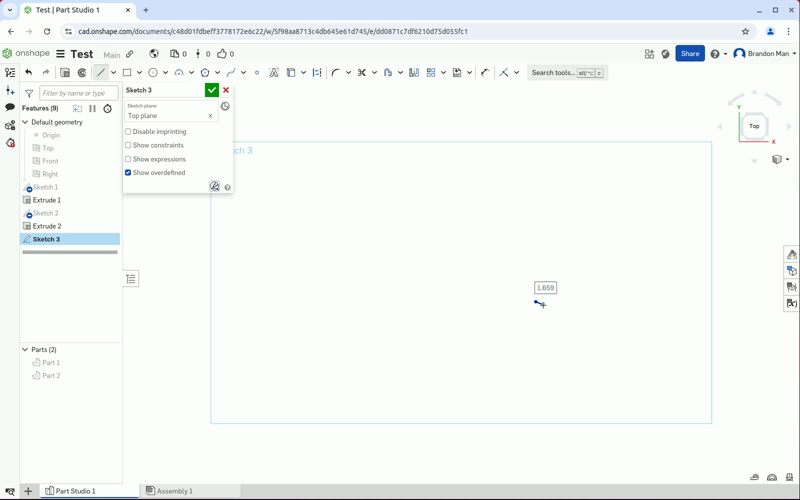
mouse_move(573, 304)
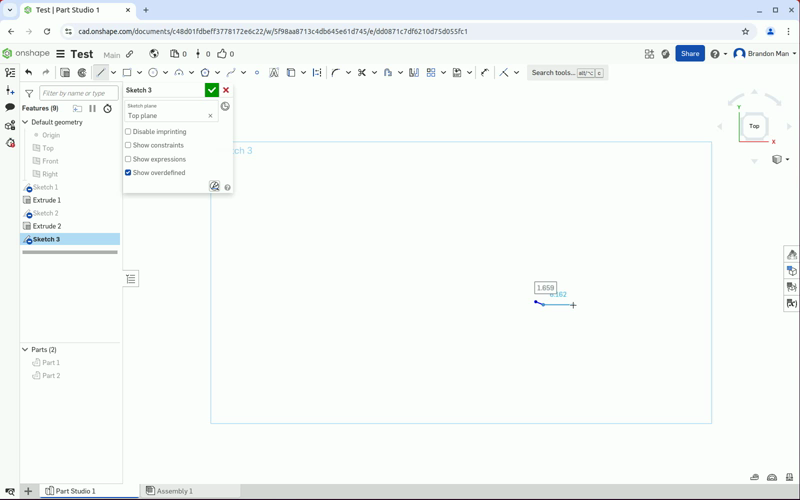
mouse_move(543, 261)
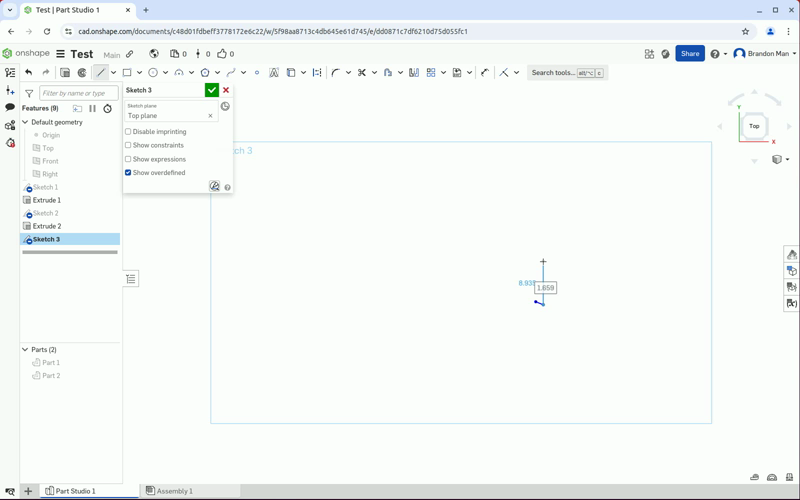
click(543, 261)
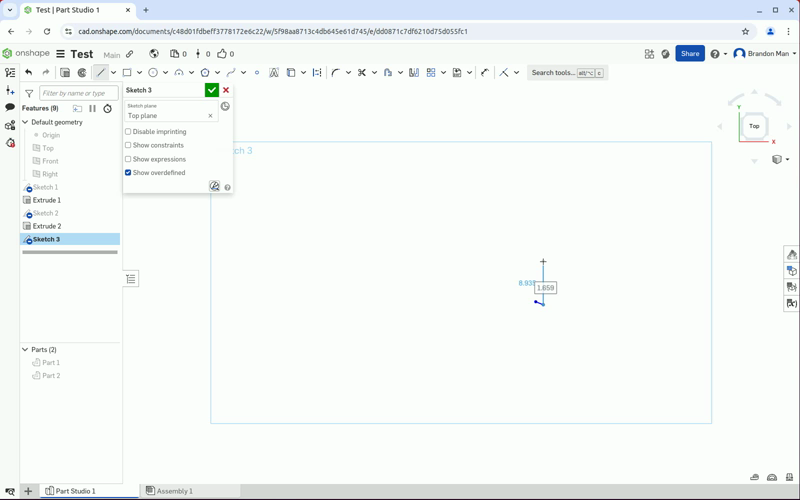
key_up(shift)
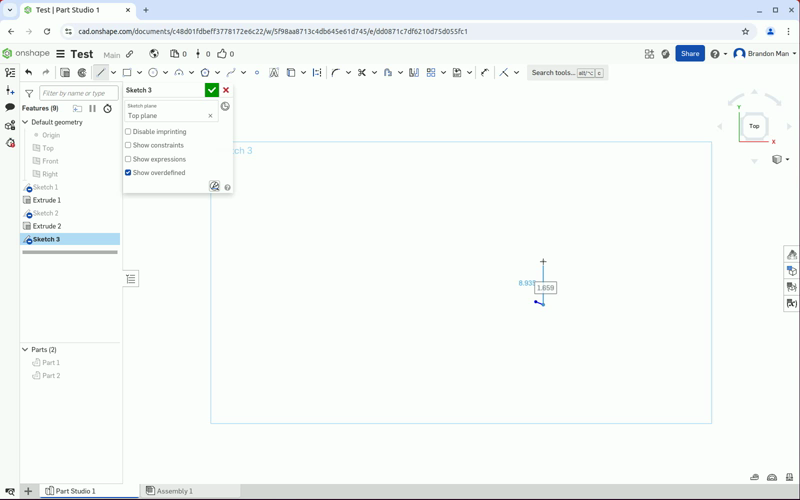
key_down(shift)
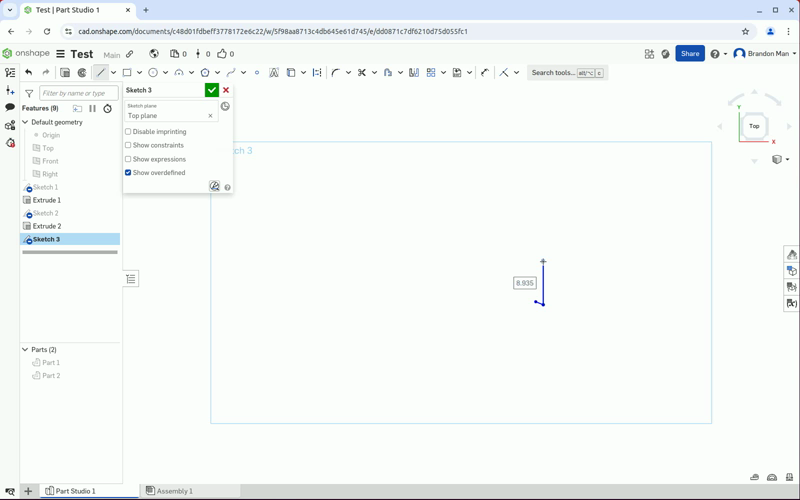
mouse_move(573, 261)
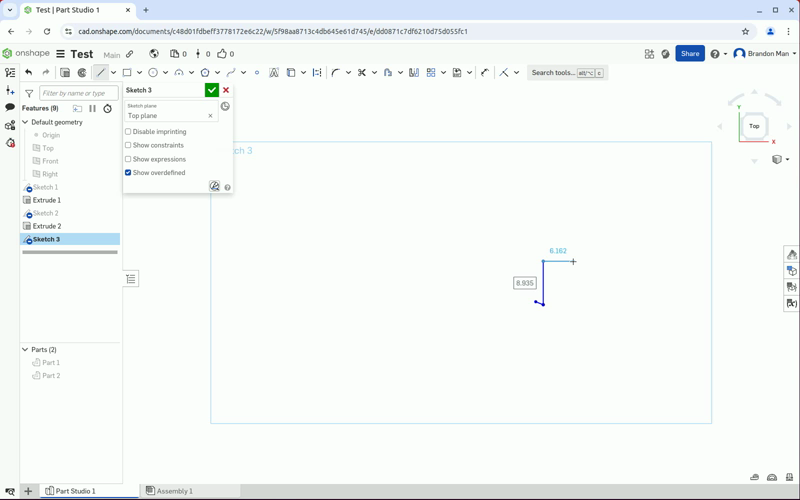
mouse_move(535, 264)
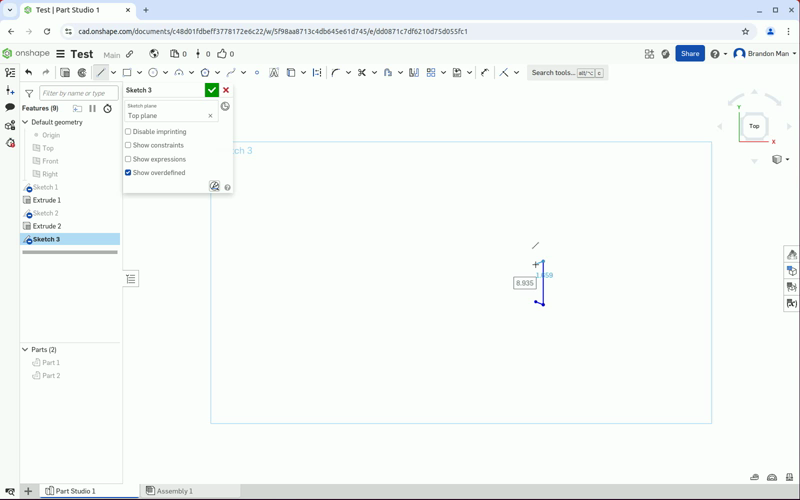
click(535, 264)
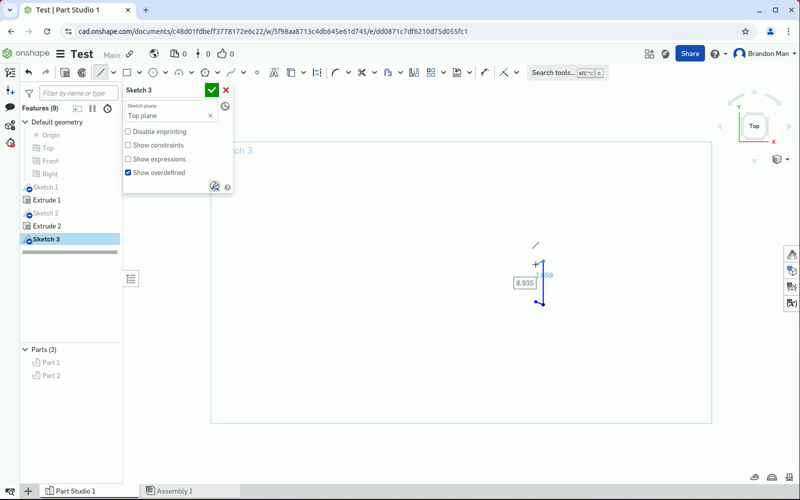
key_up(shift)
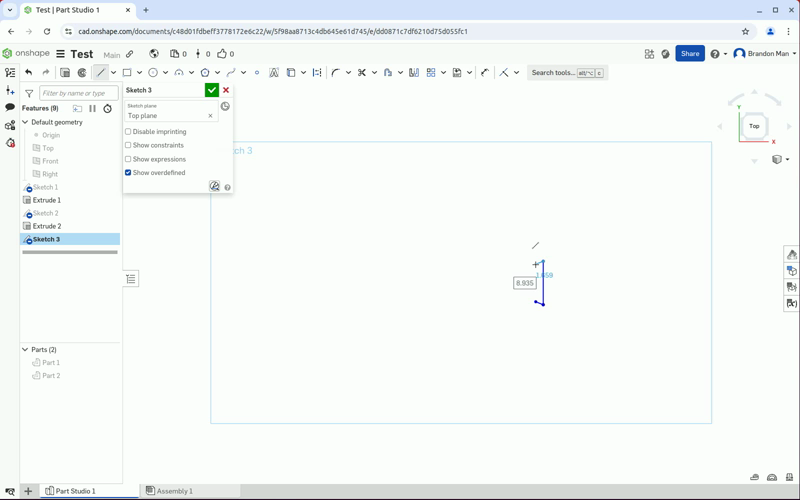
mouse_move(565, 264)
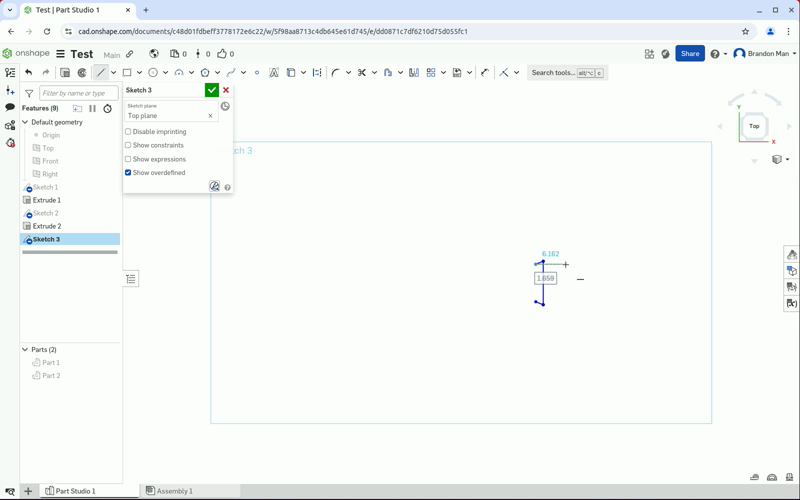
key_down(shift)
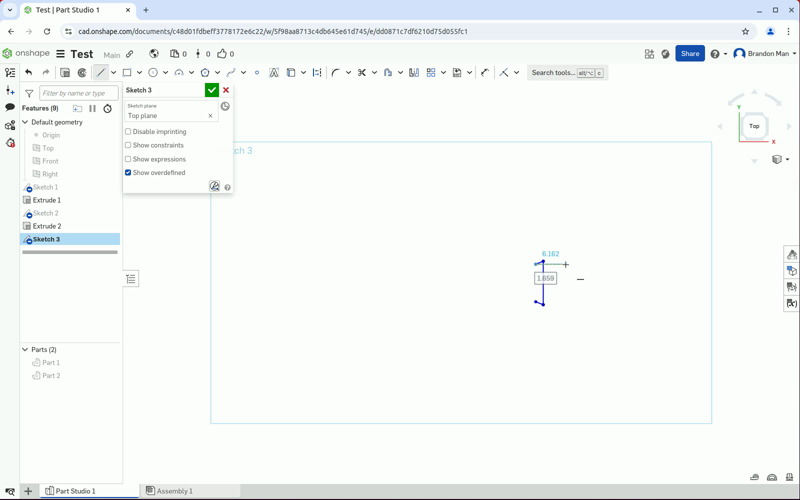
mouse_move(535, 301)
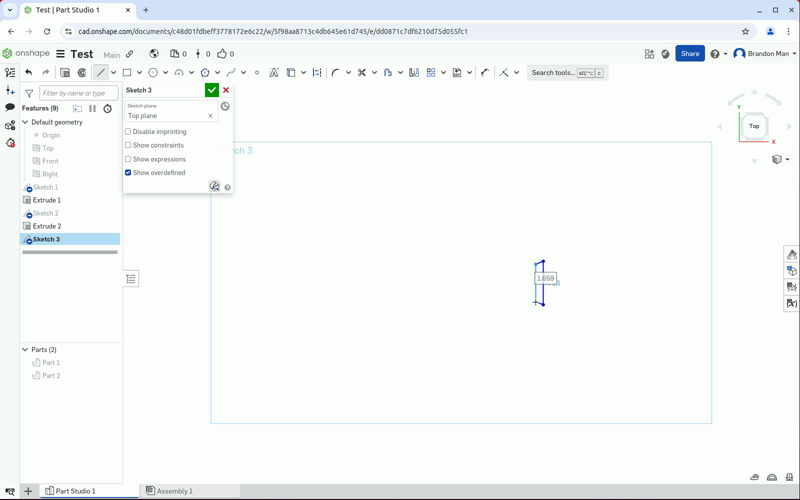
key_up(shift)
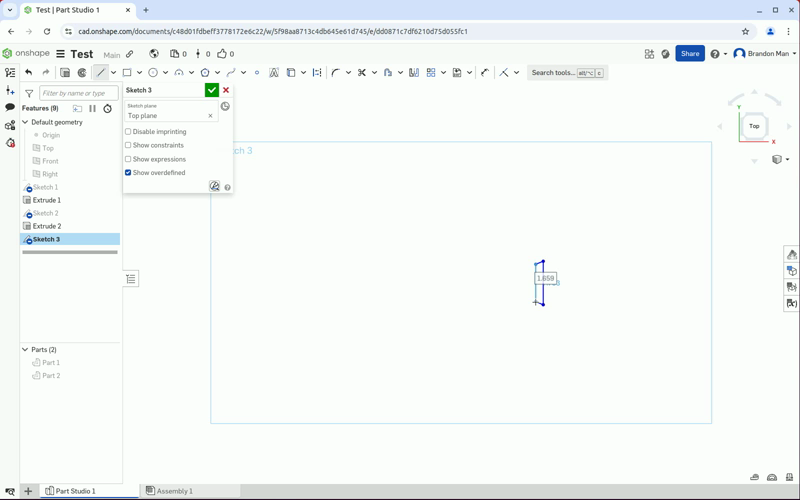
click(535, 301)
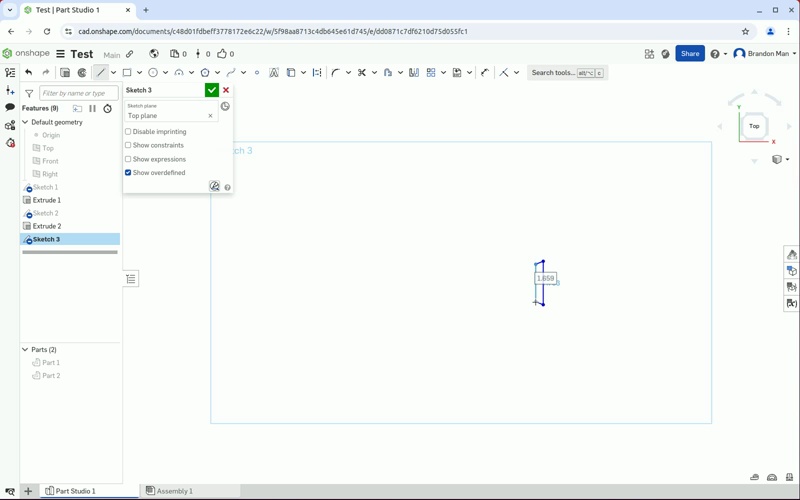
key(esc)
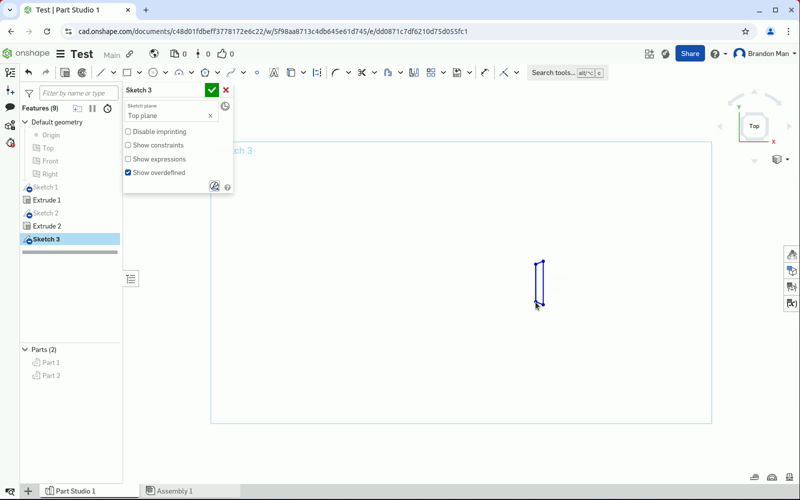
mouse_move(538, 280)
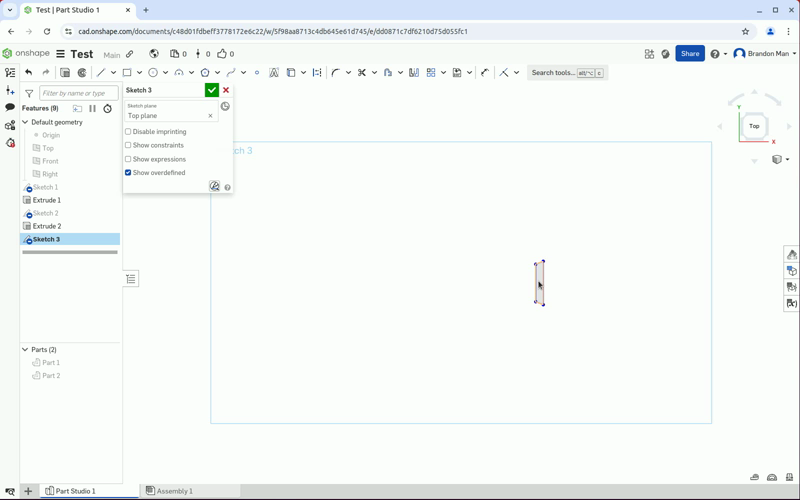
scroll(6)
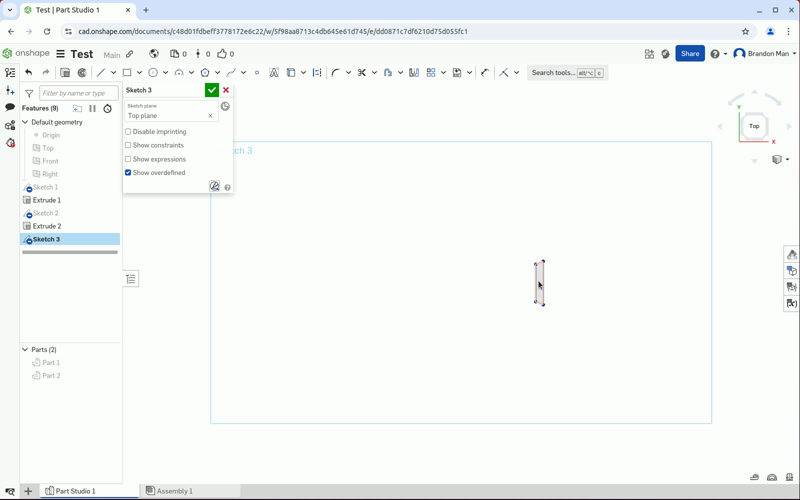
scroll(6)
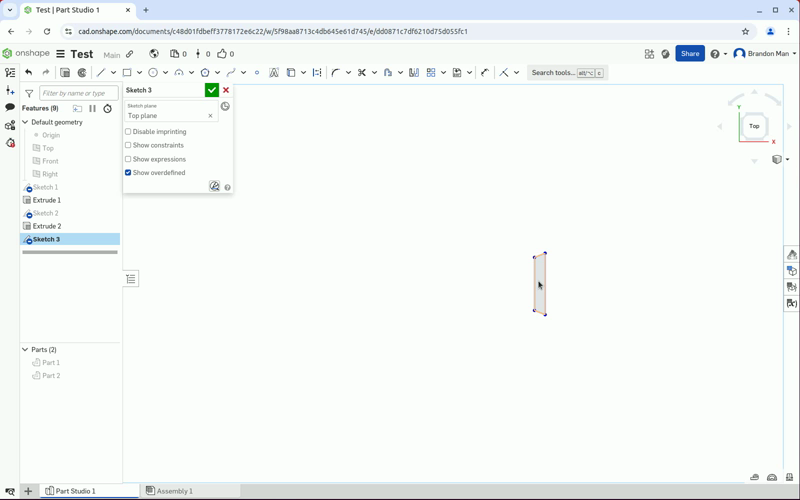
scroll(6)
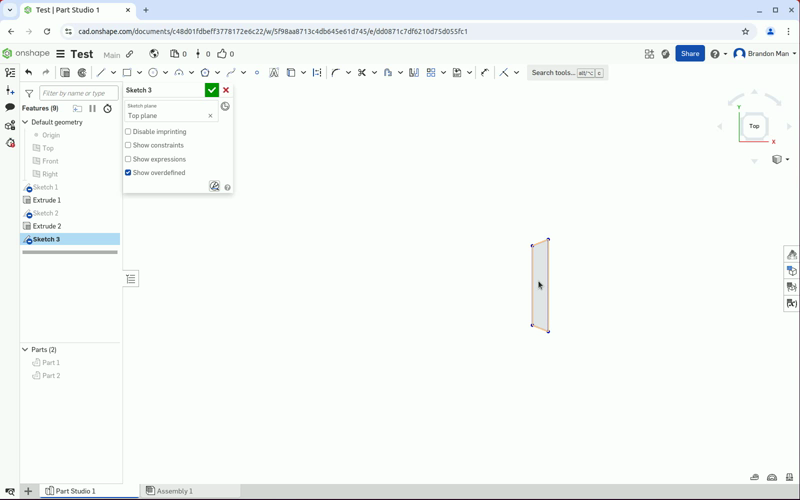
scroll(6)
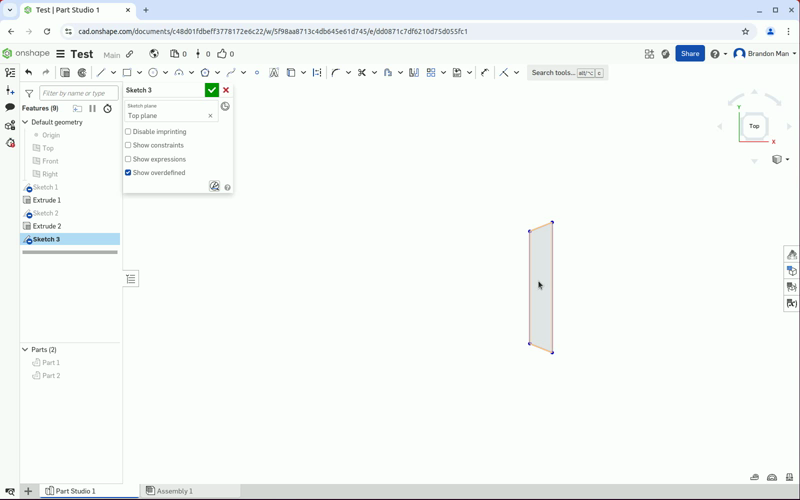
scroll(6)
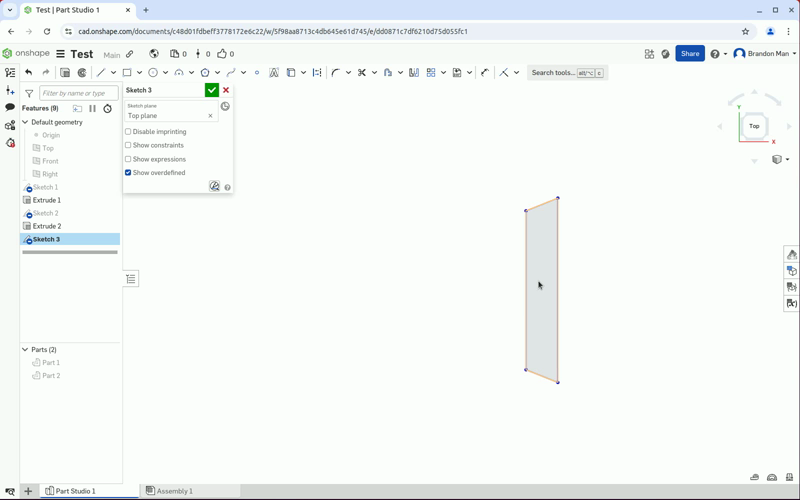
scroll(6)
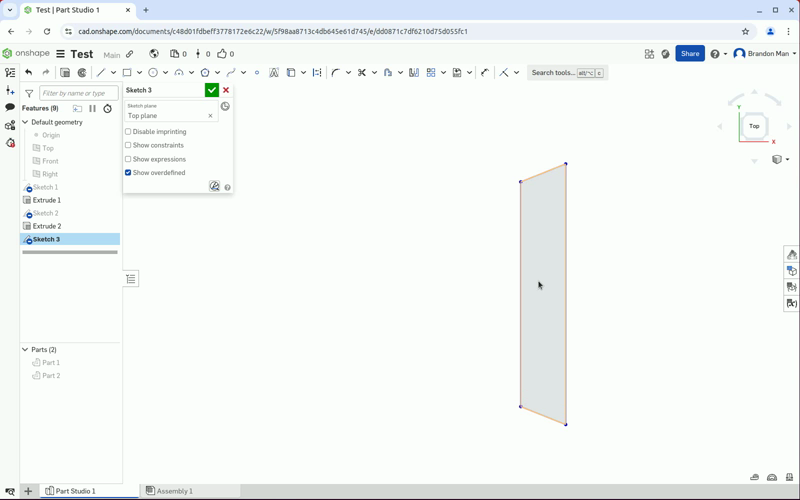
scroll(6)
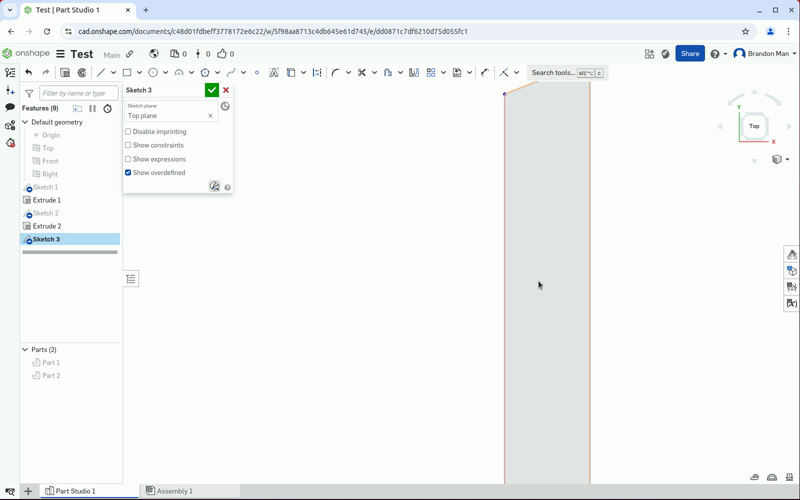
click(538, 280)
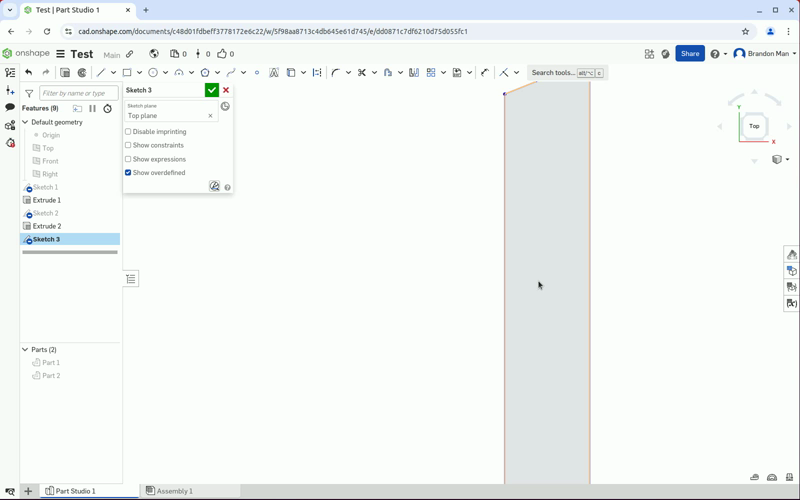
scroll(-6)
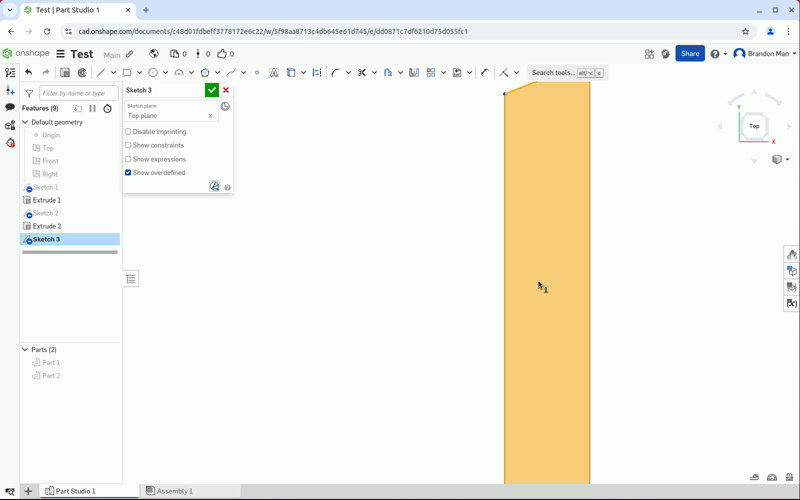
scroll(-6)
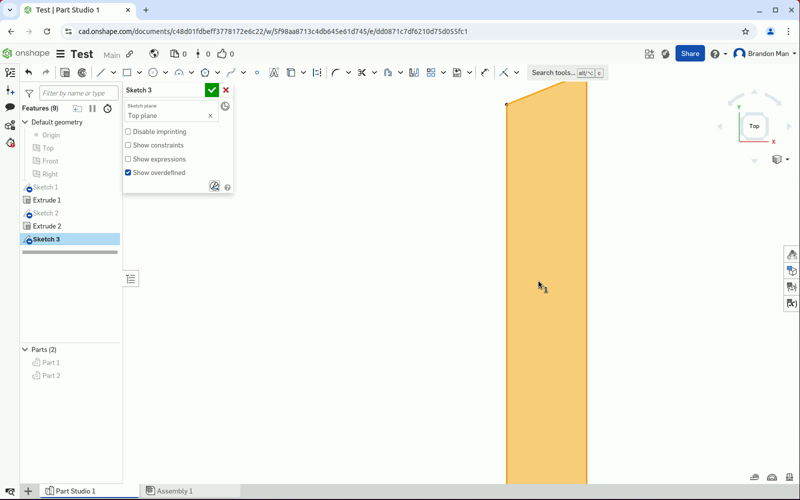
scroll(-6)
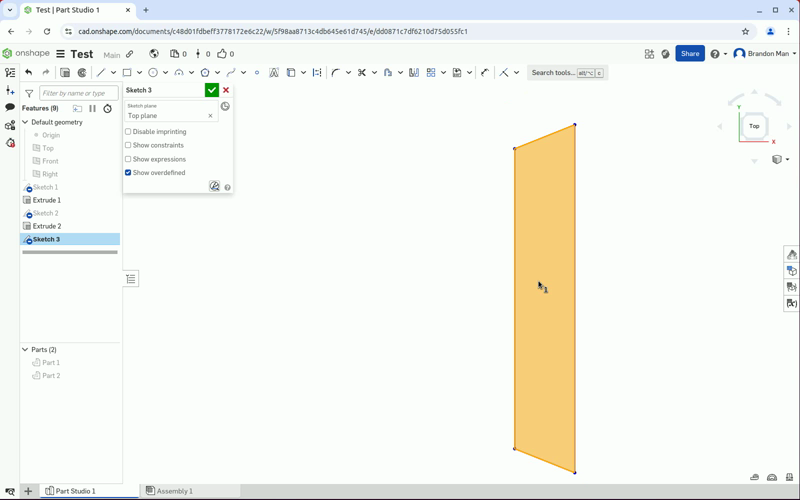
scroll(-6)
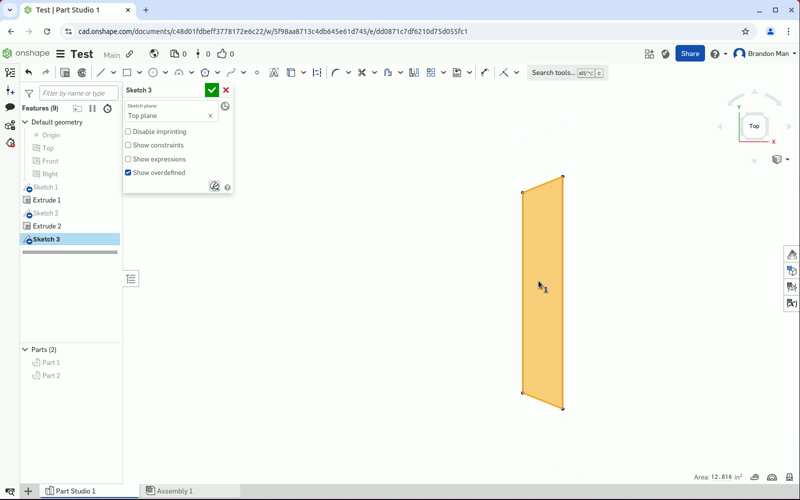
scroll(-6)
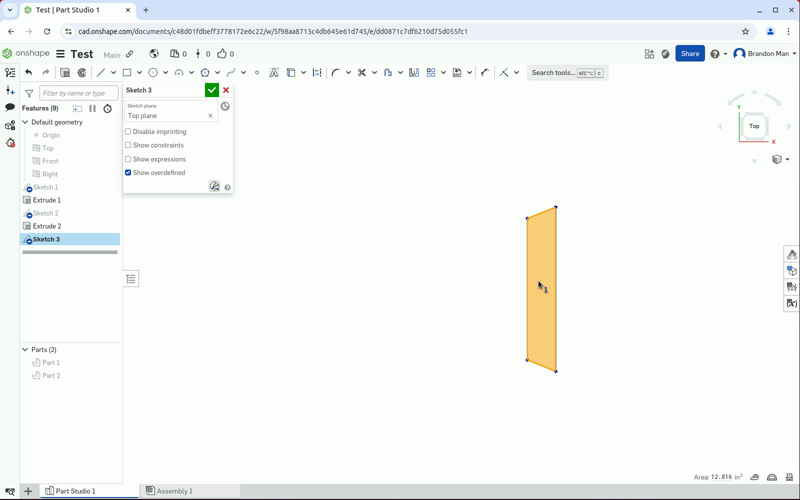
scroll(-6)
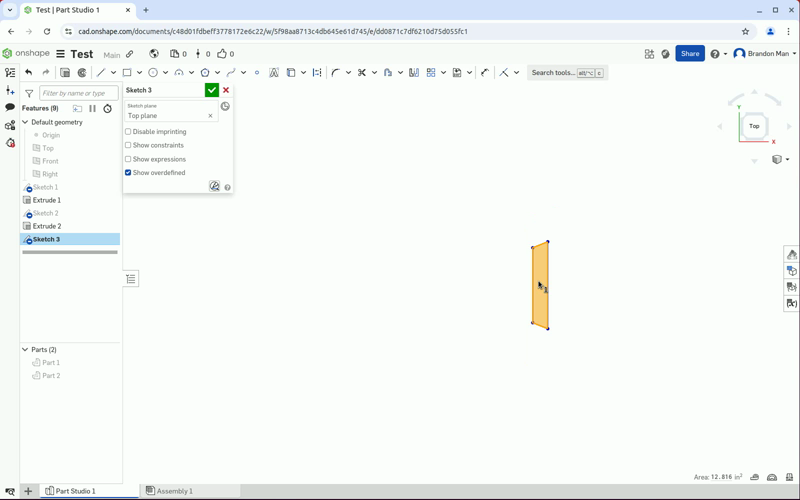
scroll(-6)
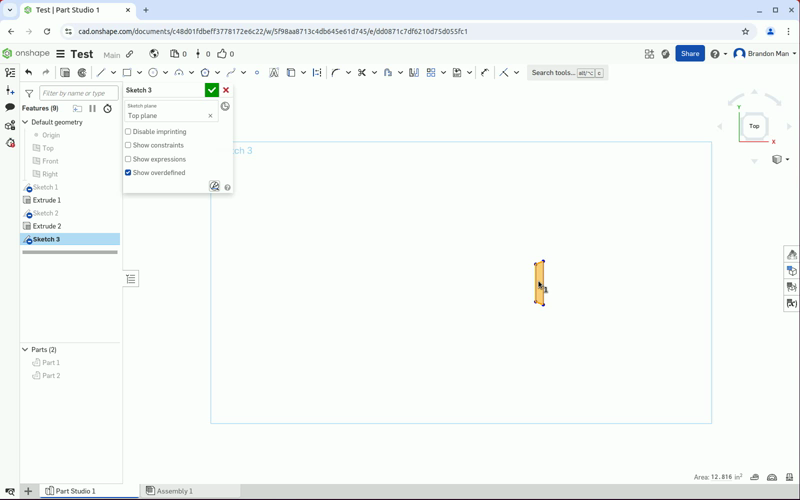
mouse_move(73, 352)
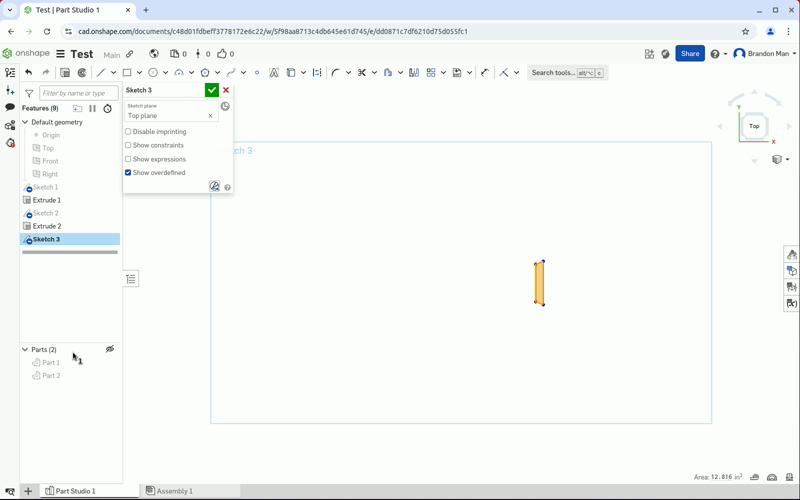
key(shift+y)
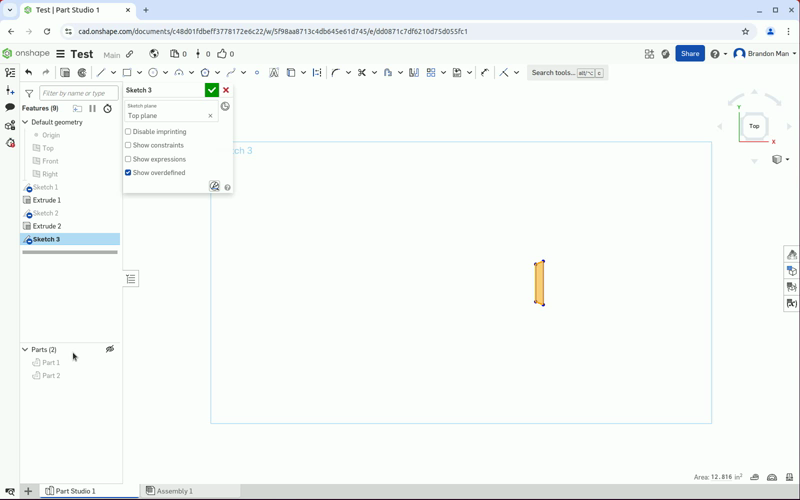
key(shift+e)
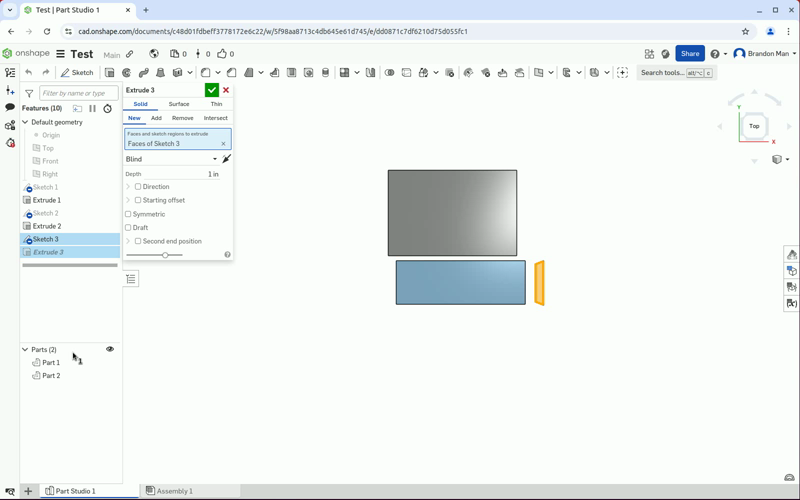
mouse_move(143, 106)
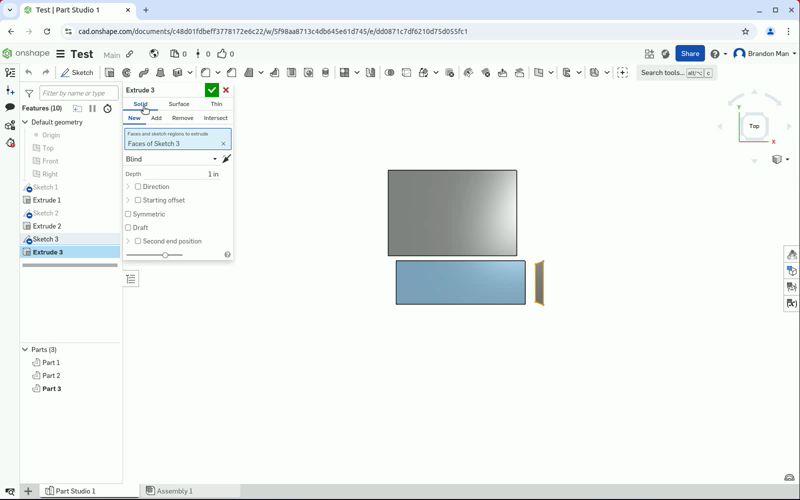
click(143, 106)
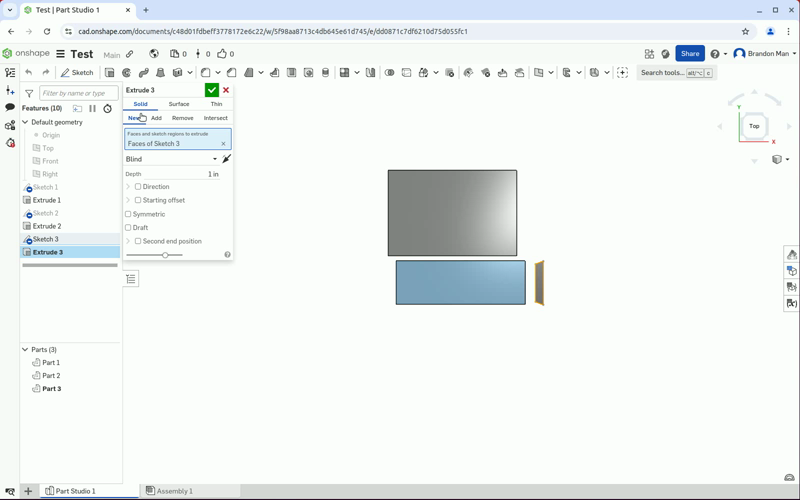
mouse_move(137, 120)
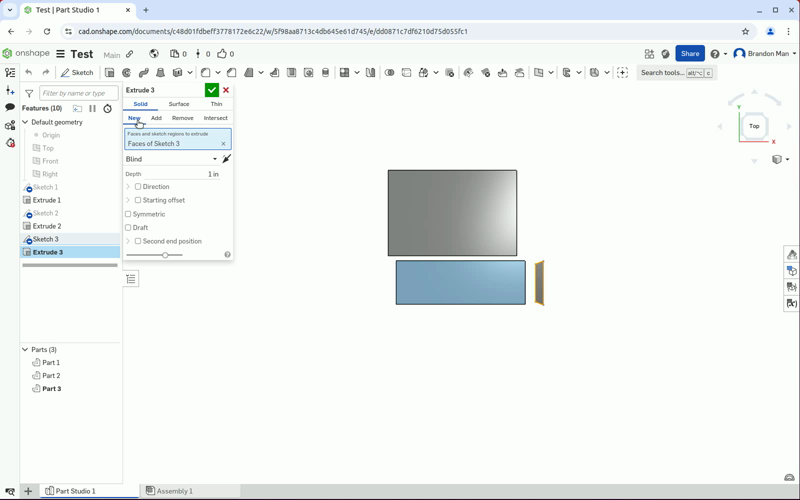
click(137, 120)
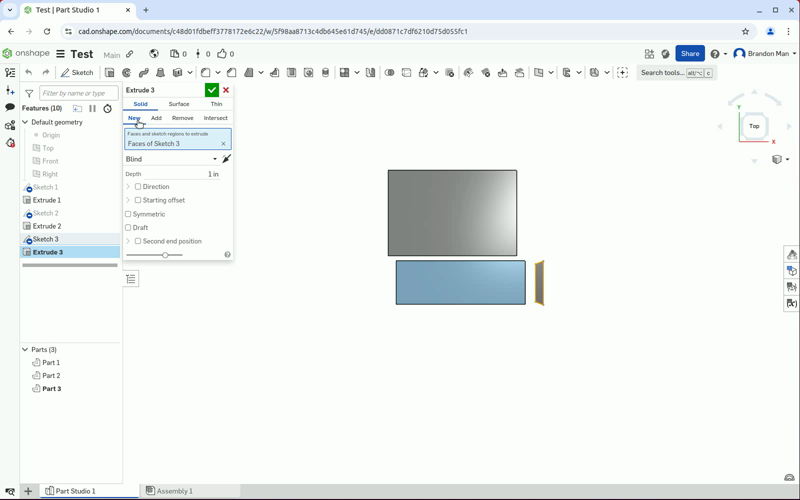
key(tab, 4)
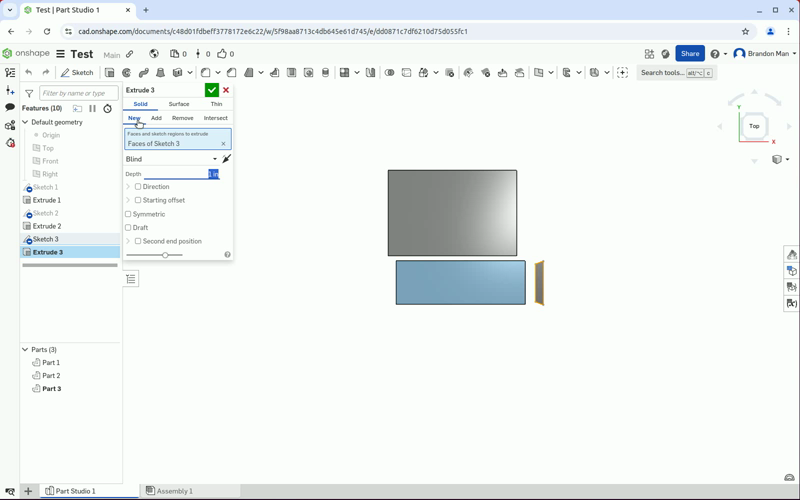
text(-0.241)
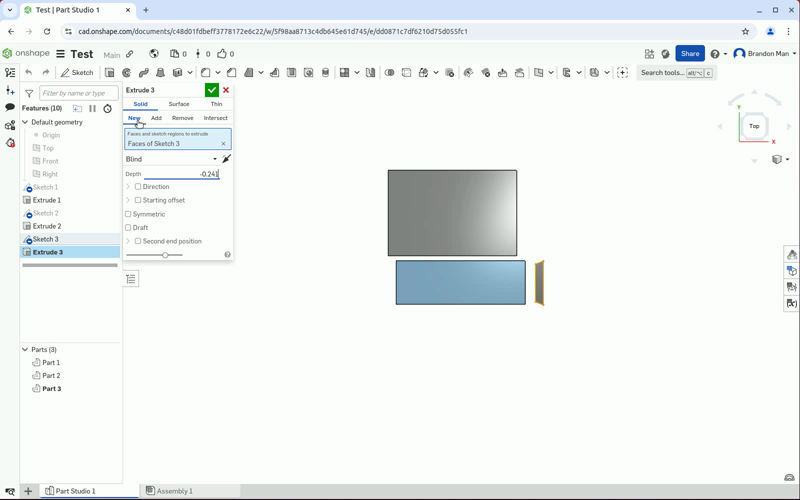
key(enter)
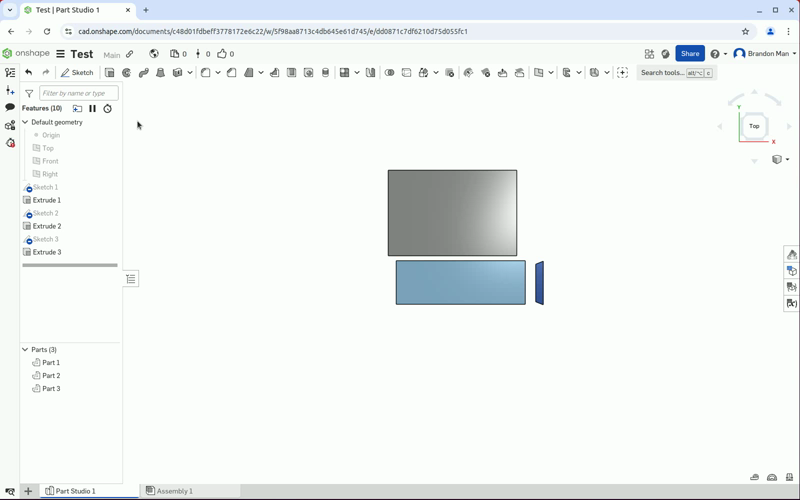
key(shift+h)
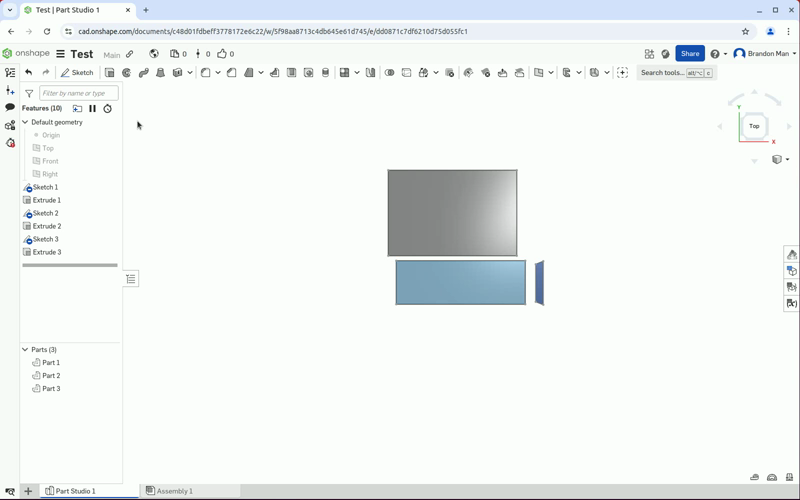
key(shift+h)
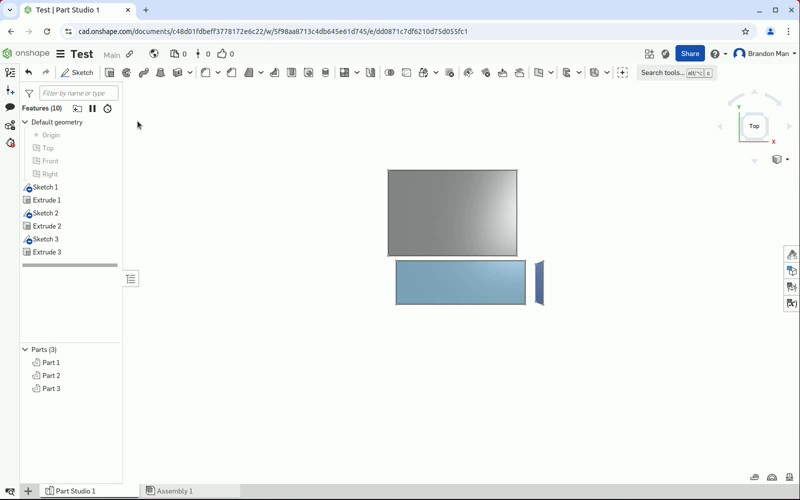
key(shift+7)
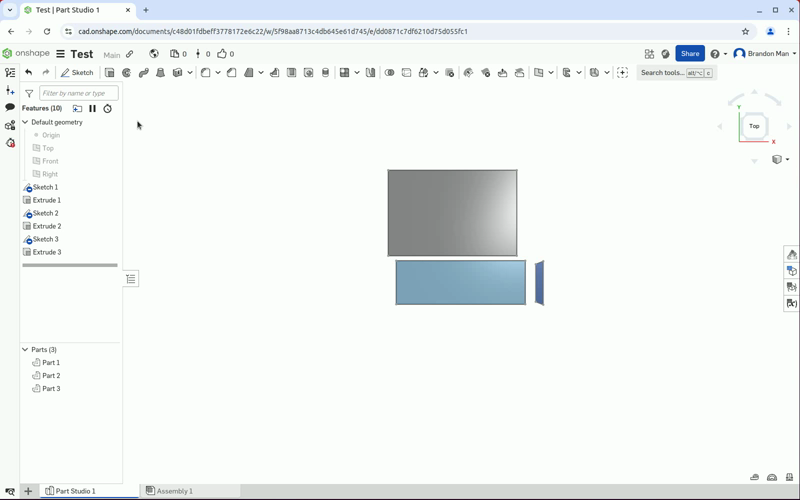
key(up, 3)
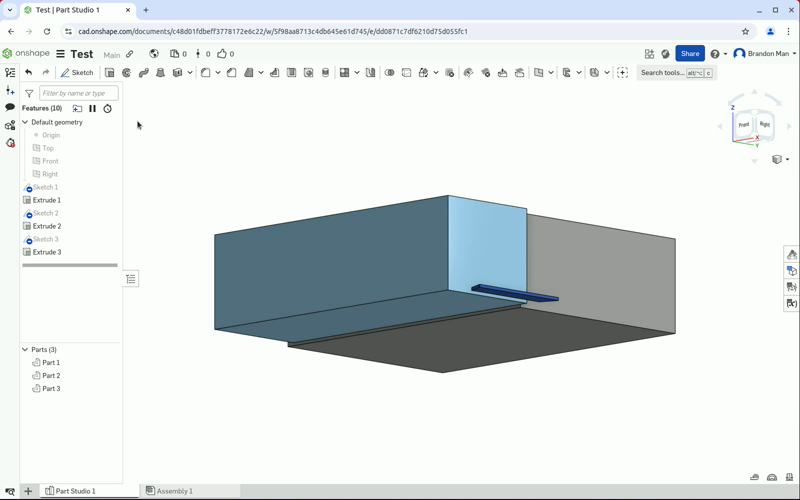
key(left, 3)
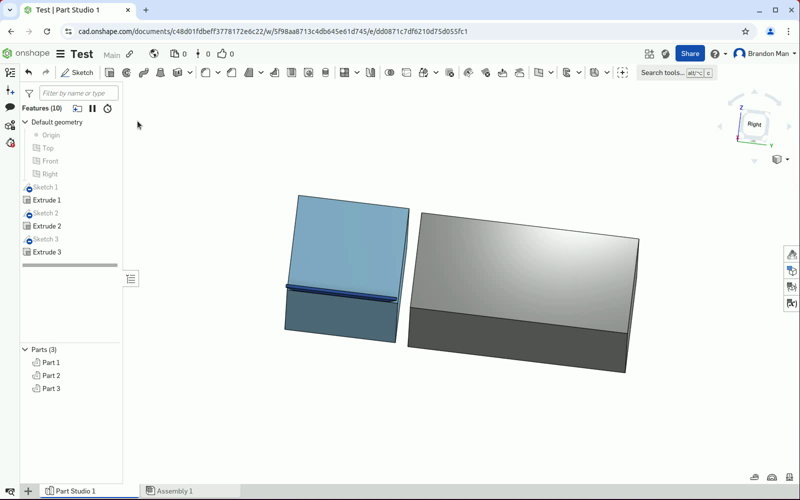
key(right, 3)
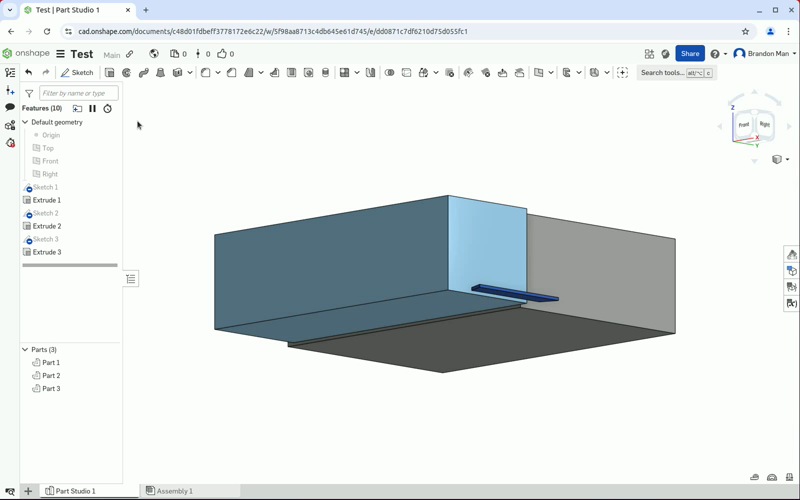
key(down, 3)
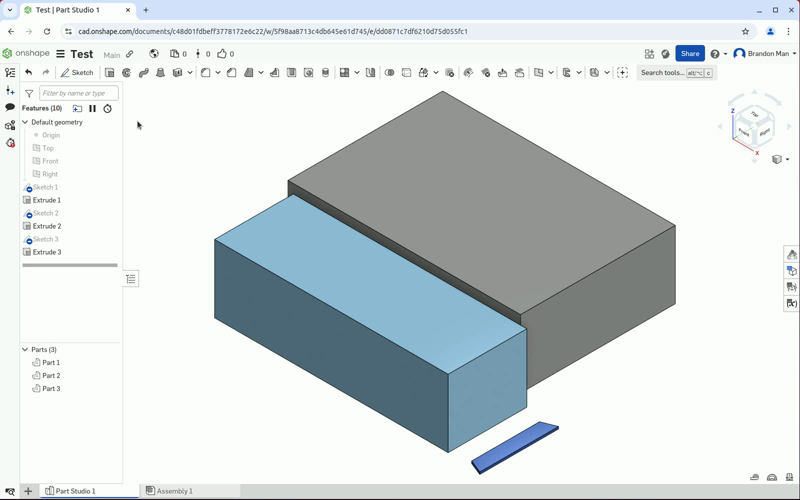
mouse_move(73, 189)
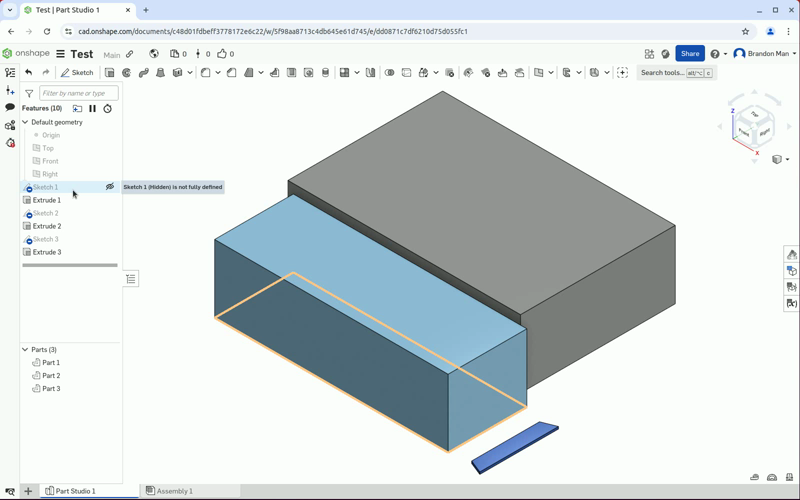
click(73, 189)